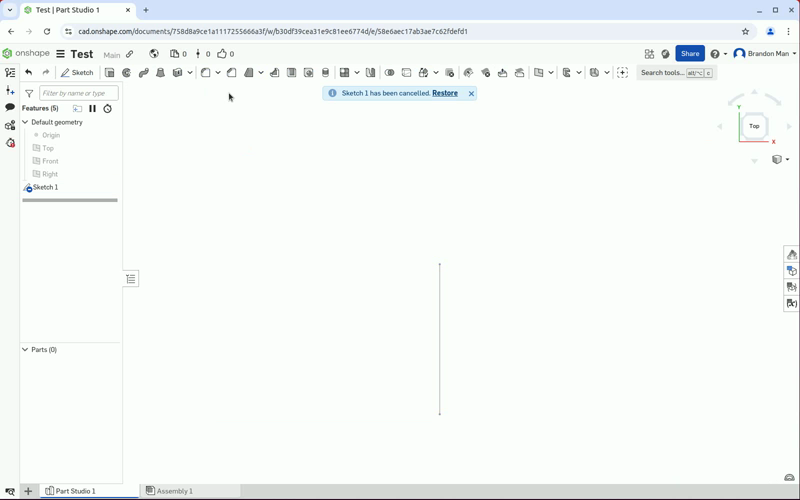
key(shift+h)
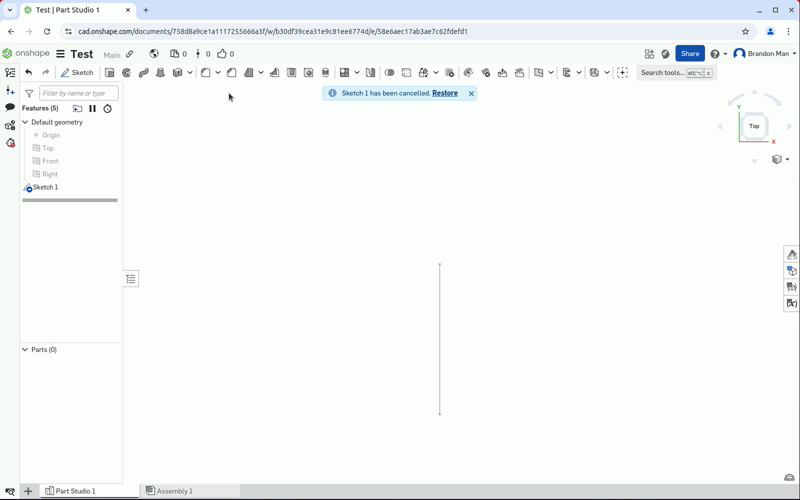
key(shift+s)
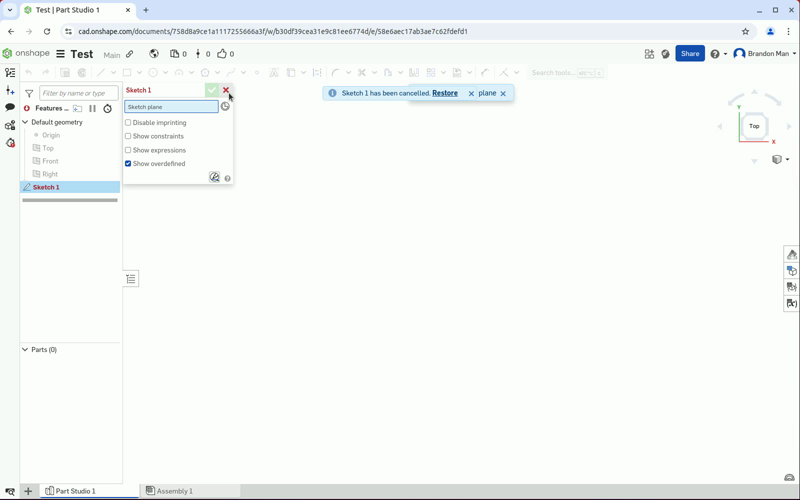
mouse_move(73, 150)
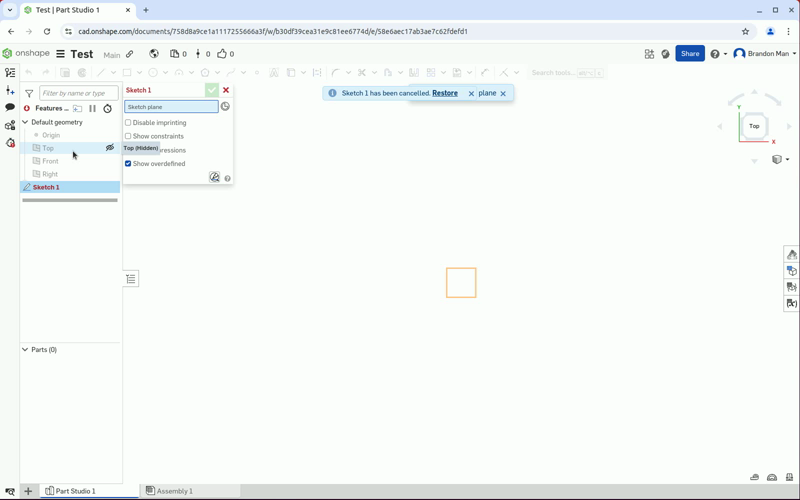
click(73, 150)
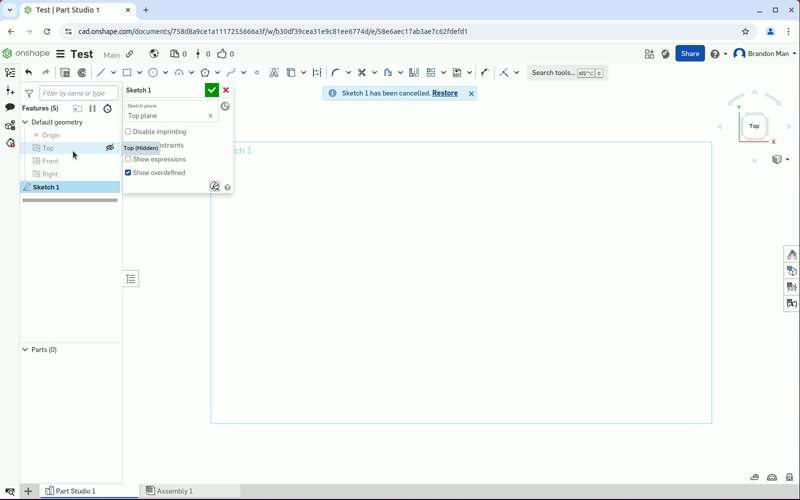
mouse_move(73, 352)
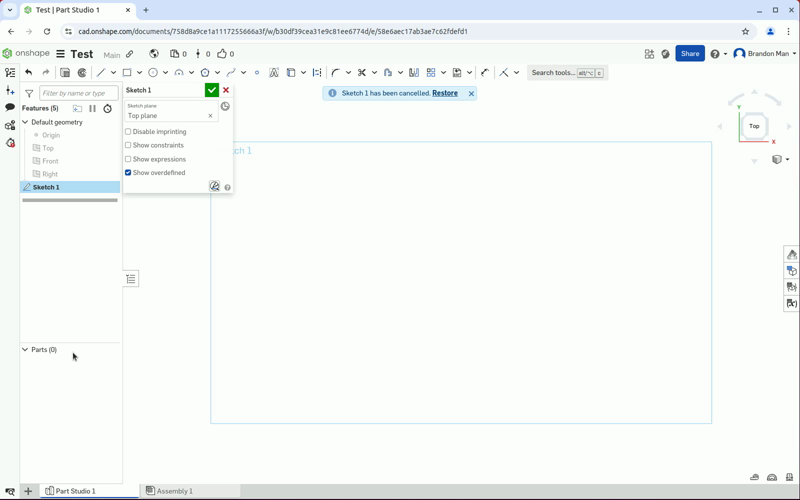
key(y)
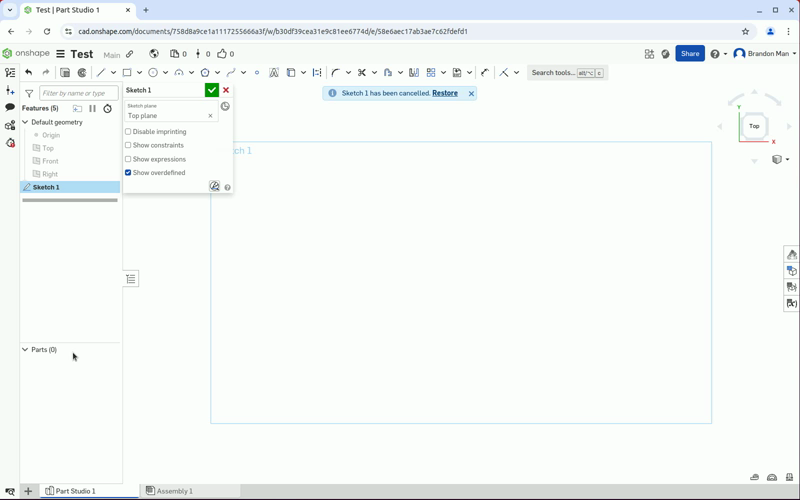
key(c)
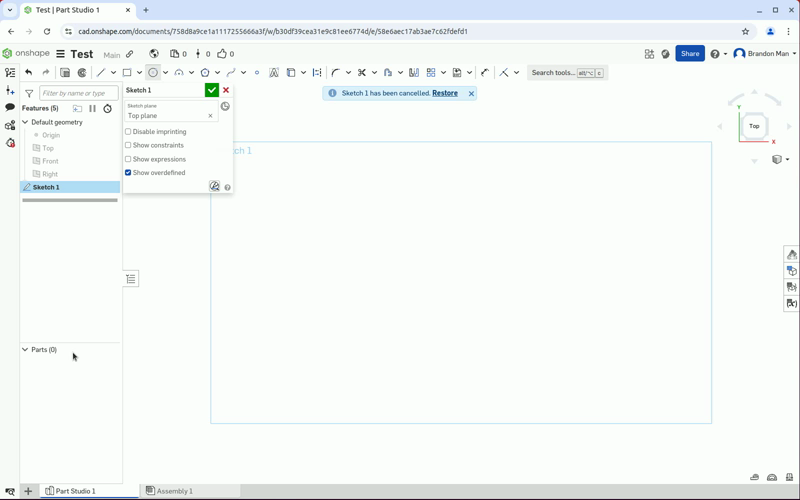
key_down(shift)
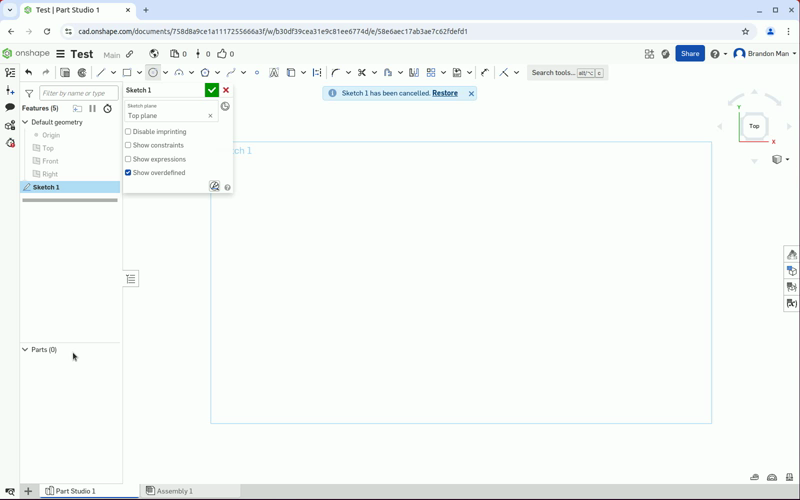
mouse_move(392, 282)
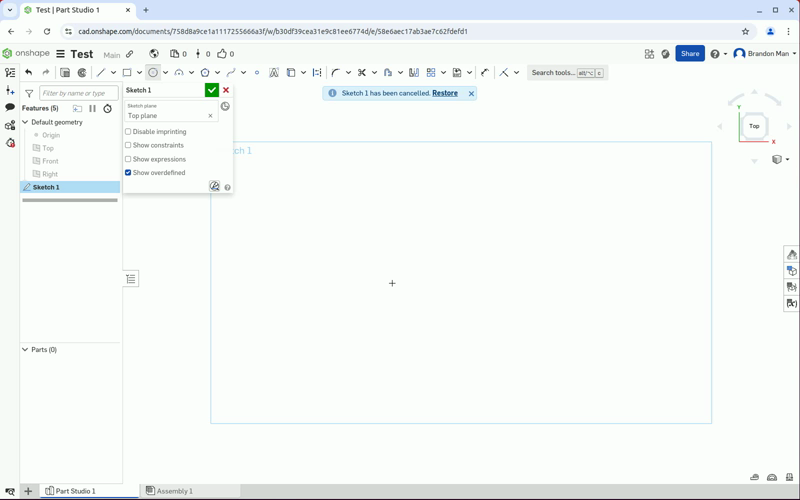
click(392, 282)
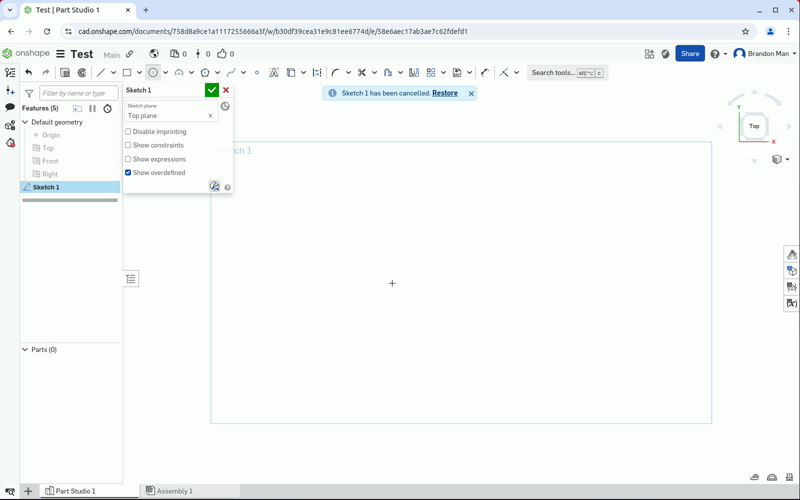
key_up(shift)
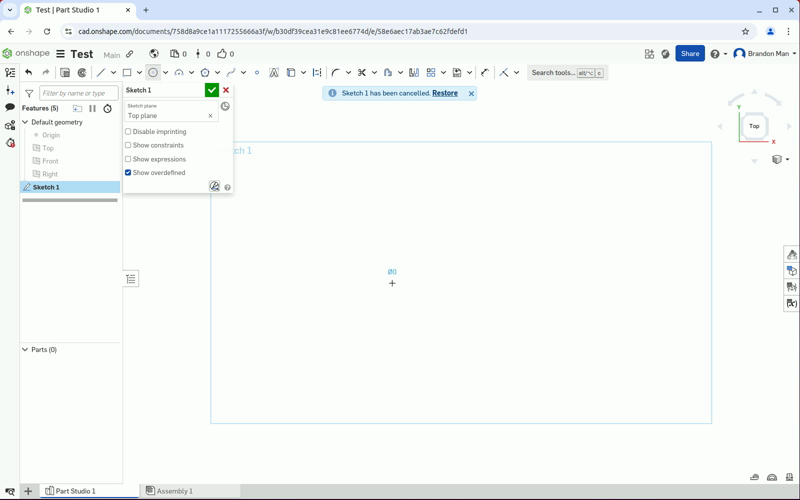
mouse_move(435, 282)
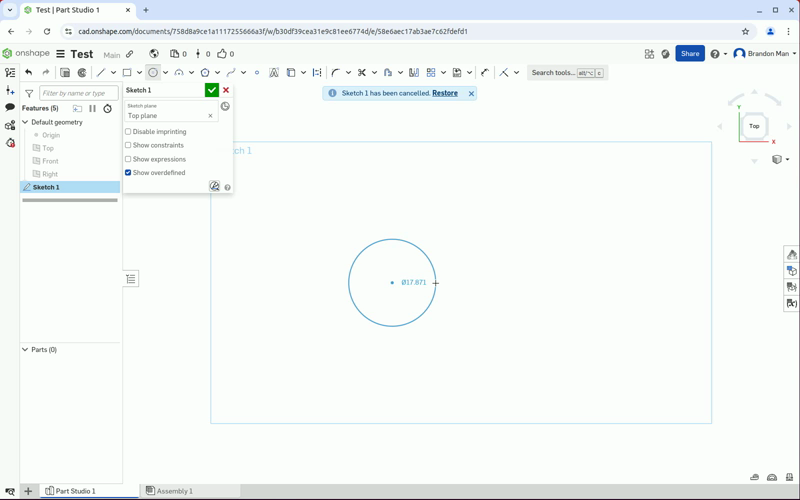
click(435, 282)
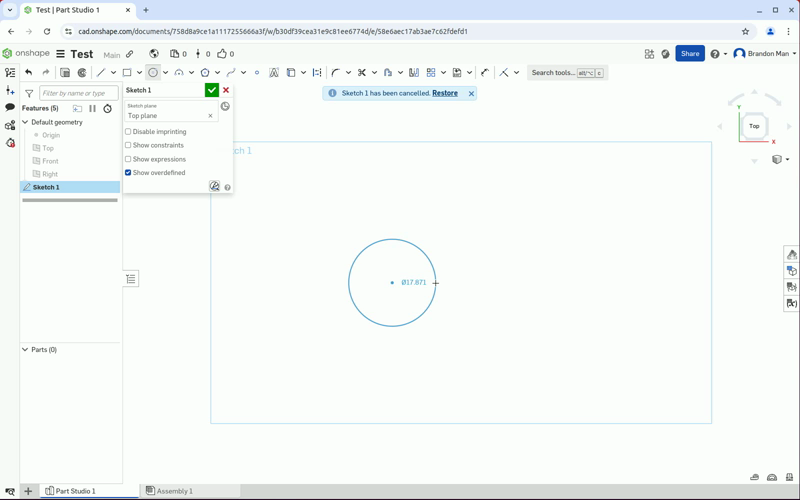
key(esc)
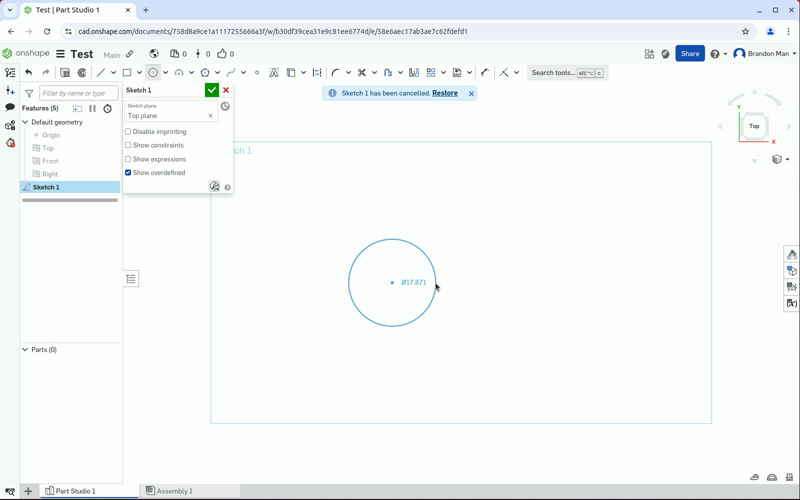
key(c)
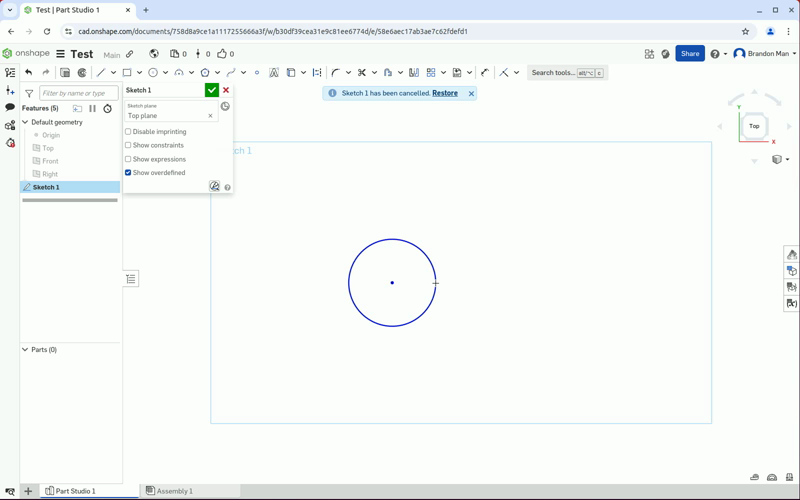
key_down(shift)
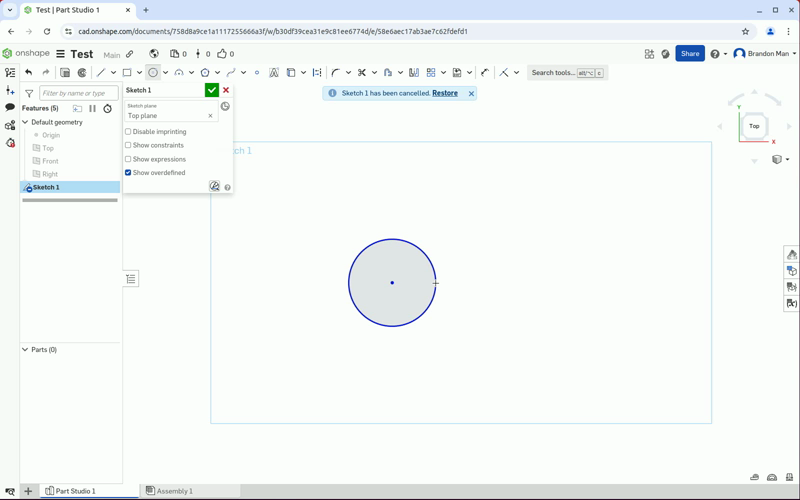
mouse_move(392, 282)
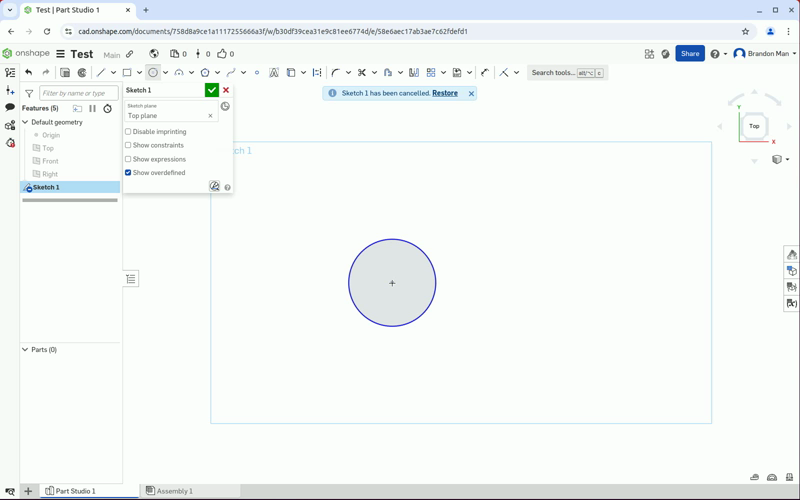
click(392, 282)
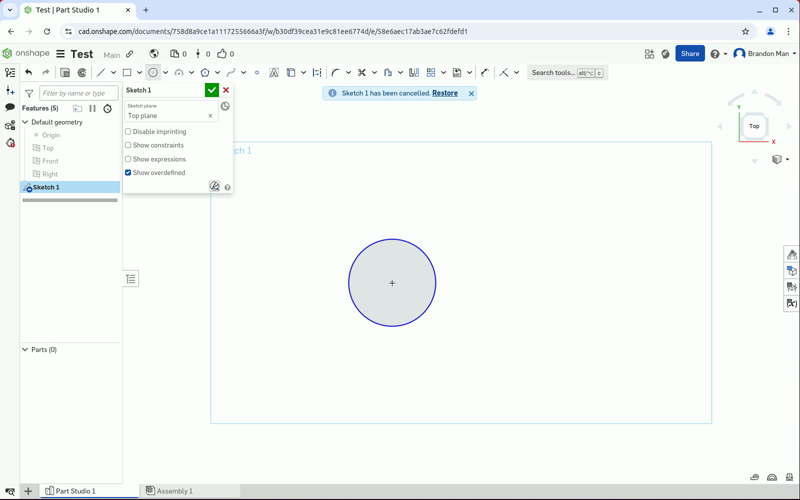
key_up(shift)
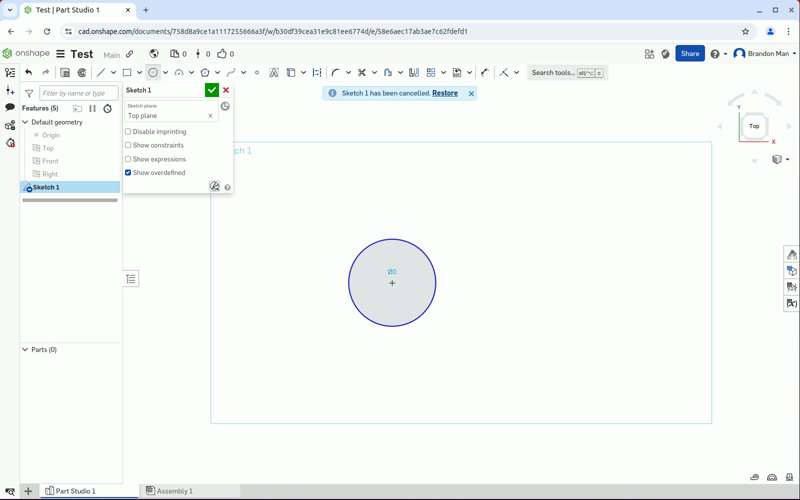
mouse_move(415, 282)
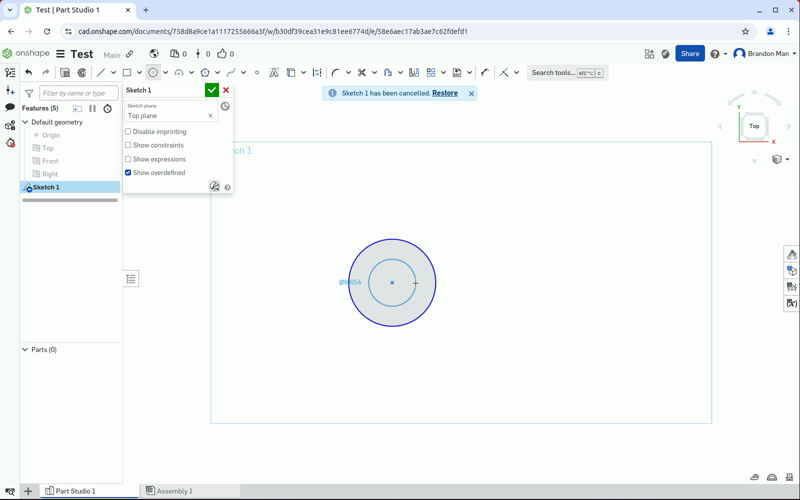
click(415, 282)
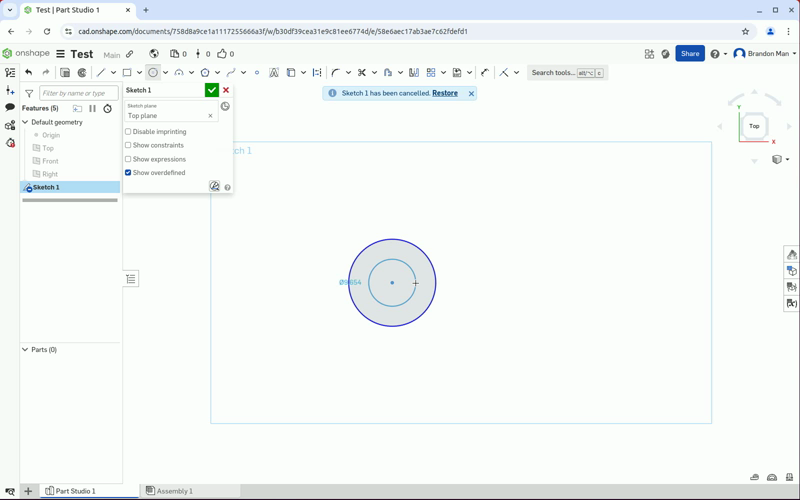
key(esc)
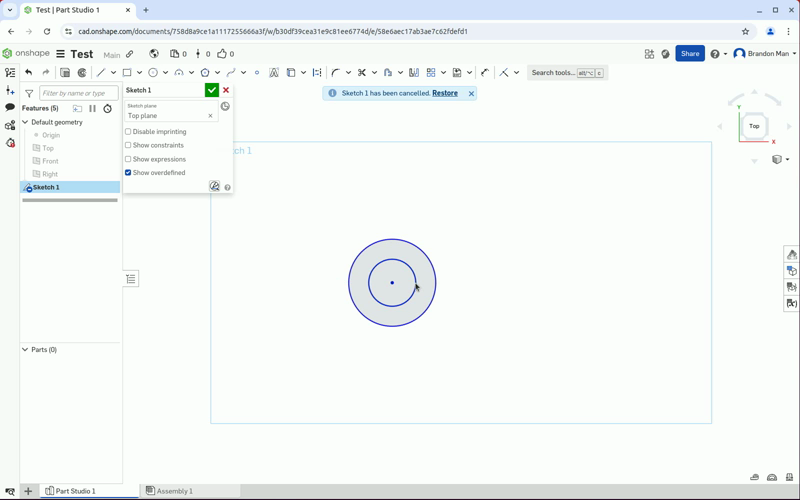
mouse_move(422, 277)
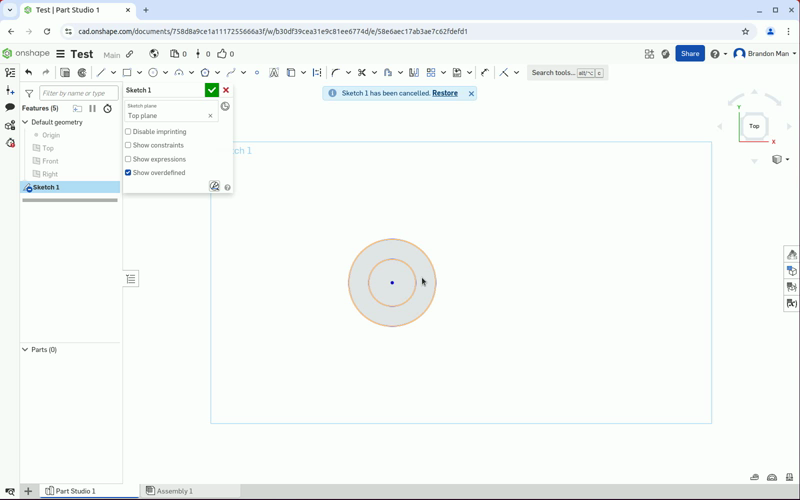
click(422, 277)
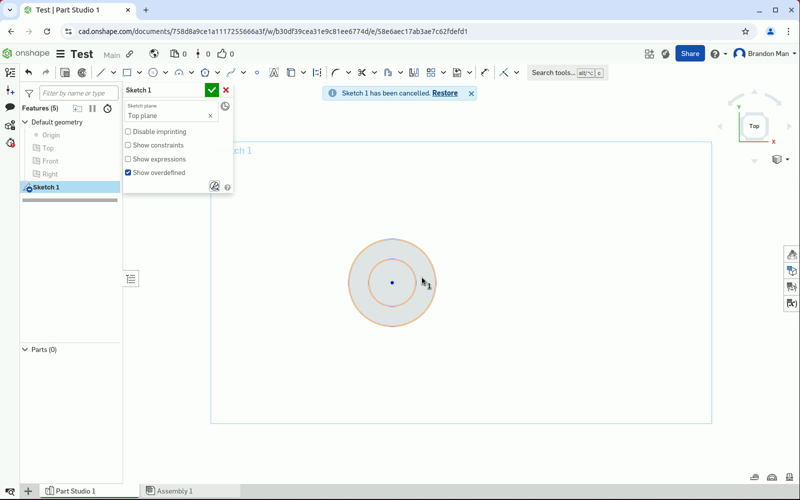
mouse_move(73, 352)
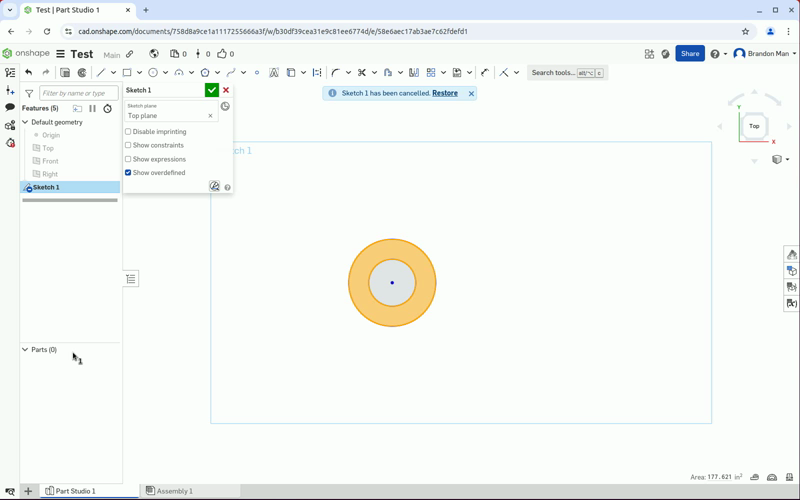
key(shift+y)
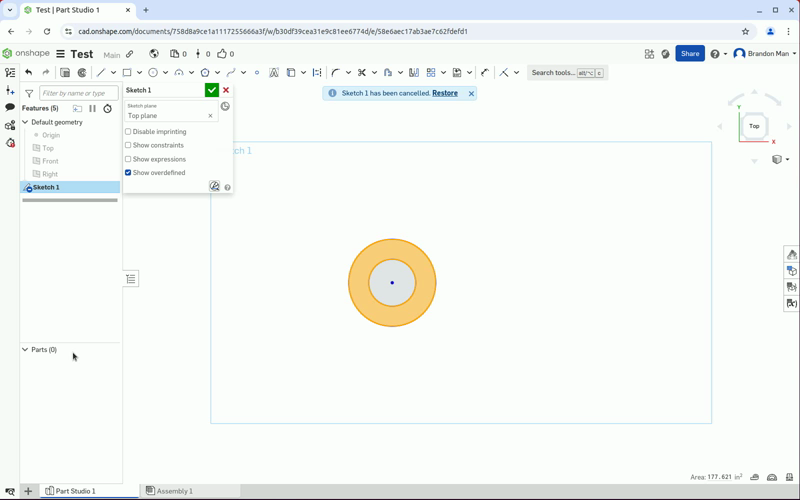
key(shift+e)
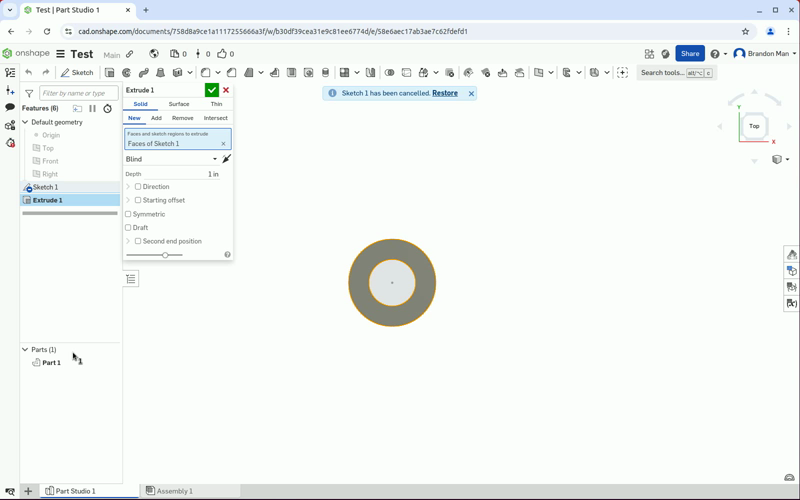
mouse_move(143, 106)
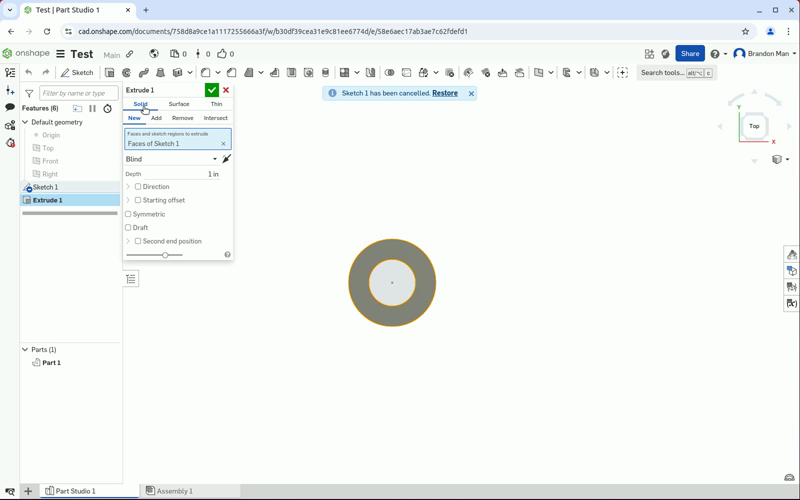
click(143, 106)
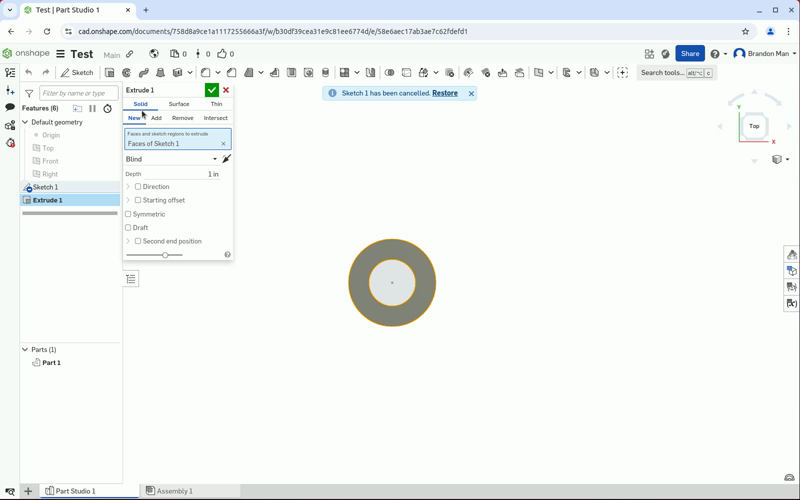
mouse_move(137, 120)
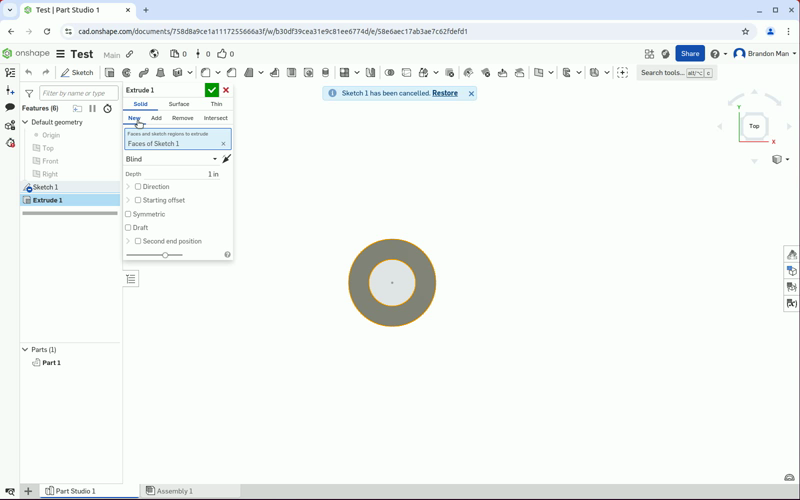
click(137, 120)
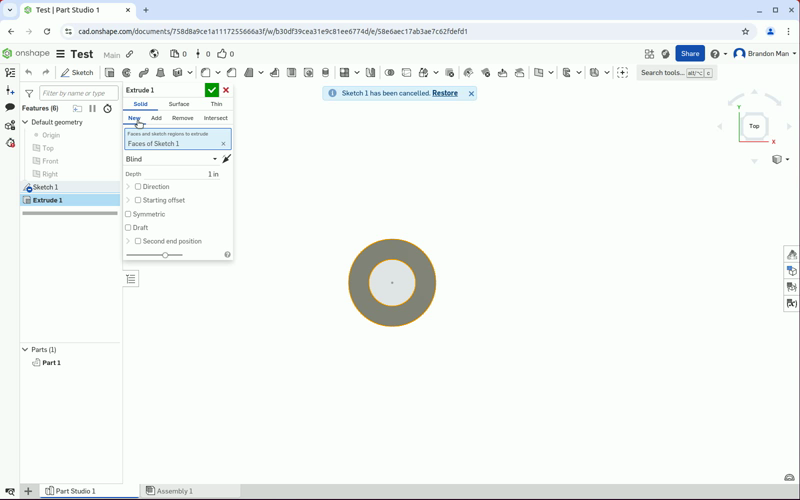
key(tab, 4)
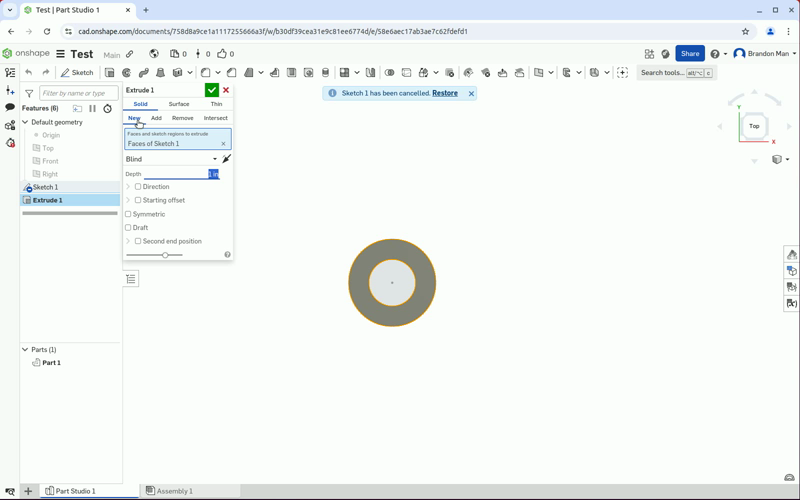
text(7.703)
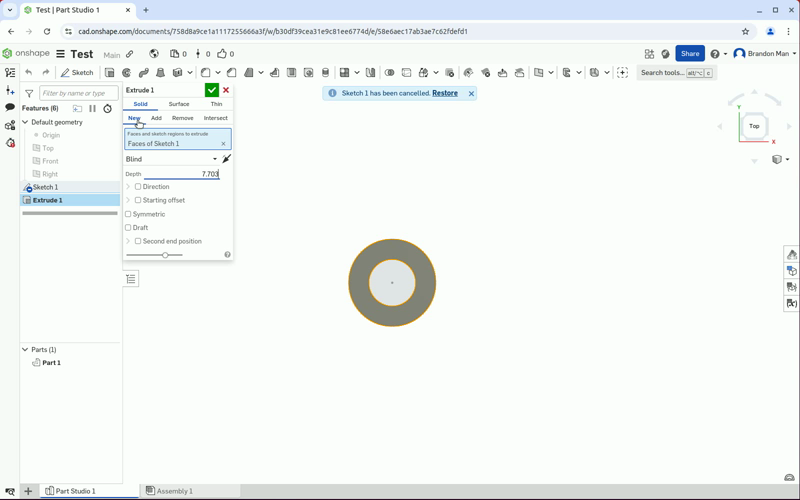
key(enter)
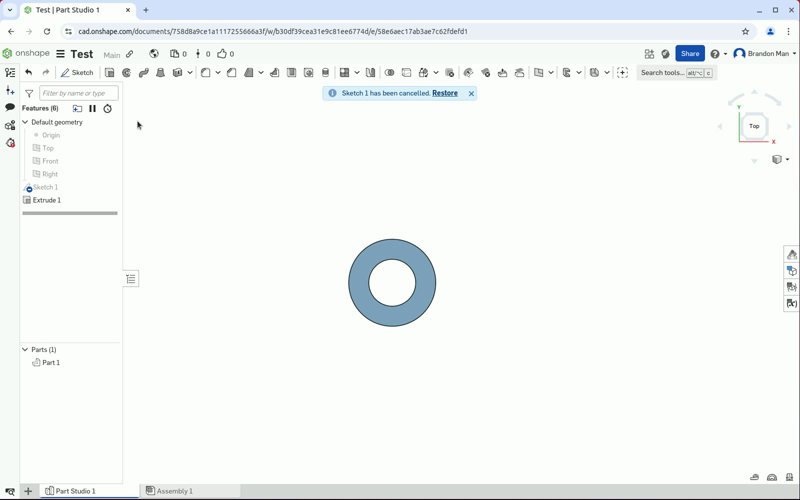
key(shift+h)
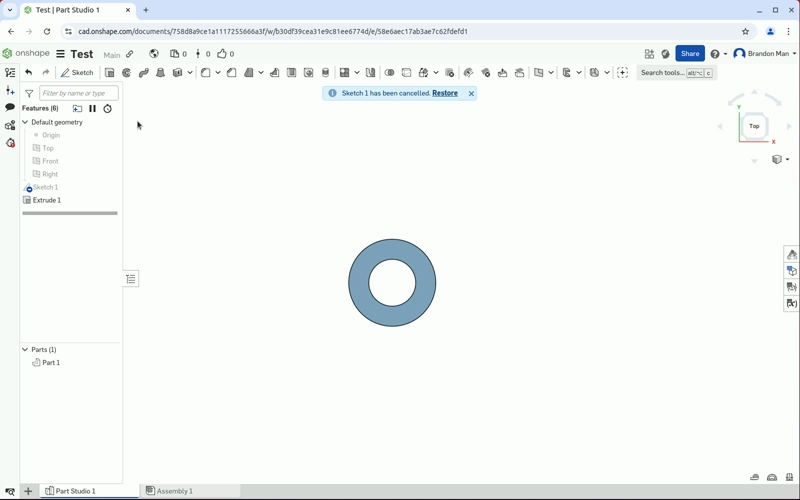
key(shift+h)
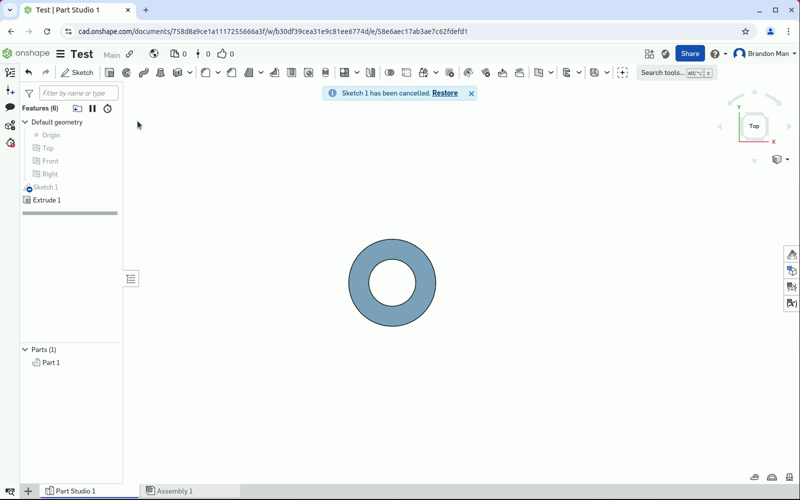
mouse_move(73, 189)
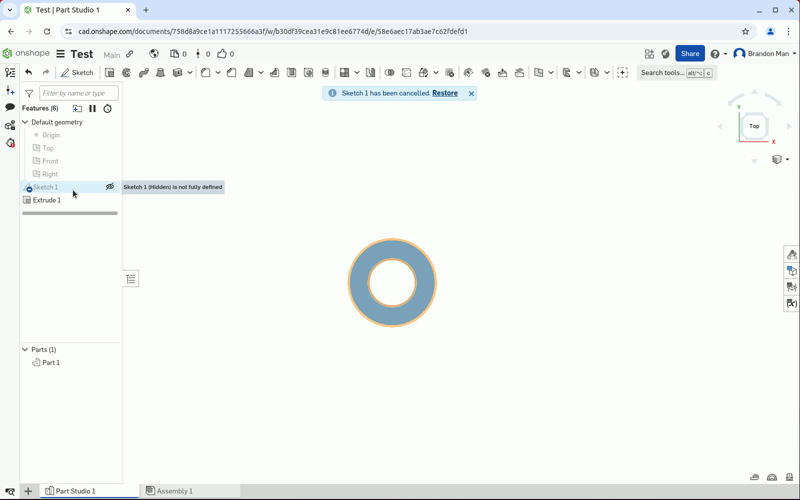
click(73, 189)
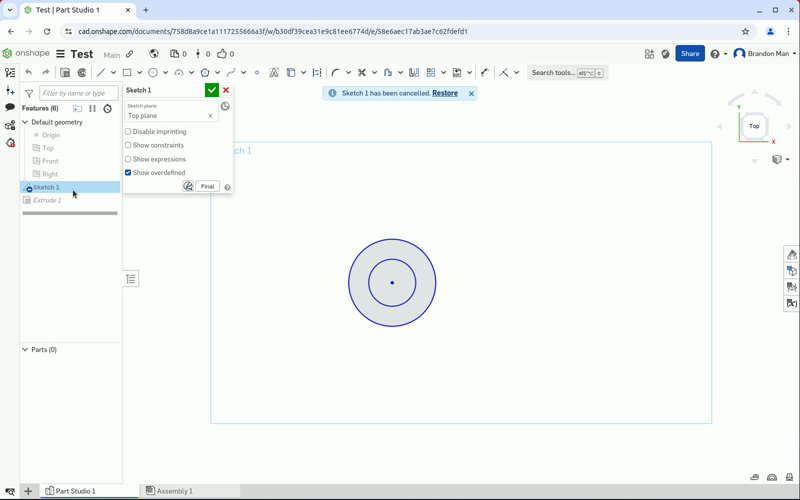
mouse_move(229, 92)
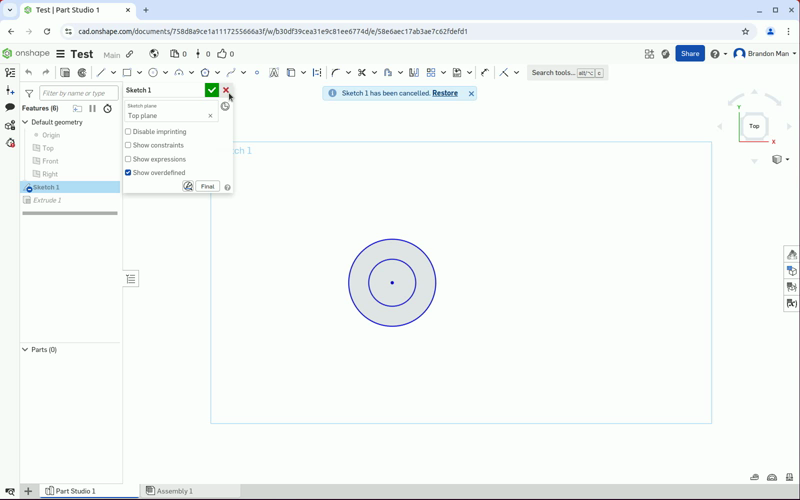
click(229, 92)
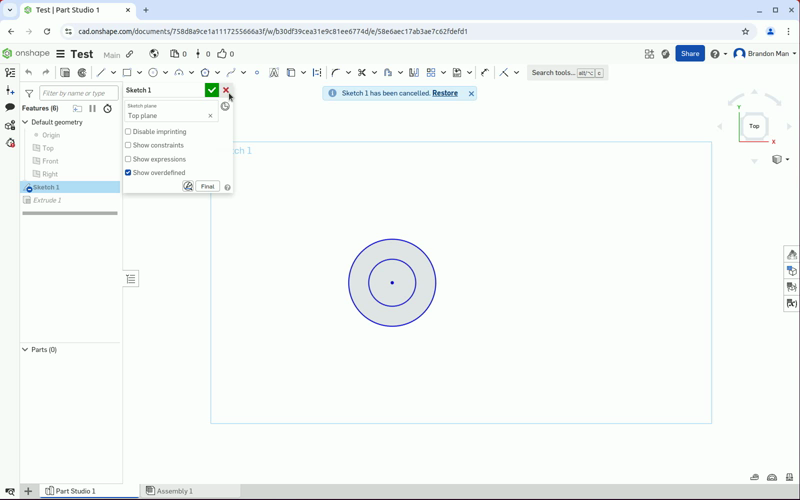
key(shift+s)
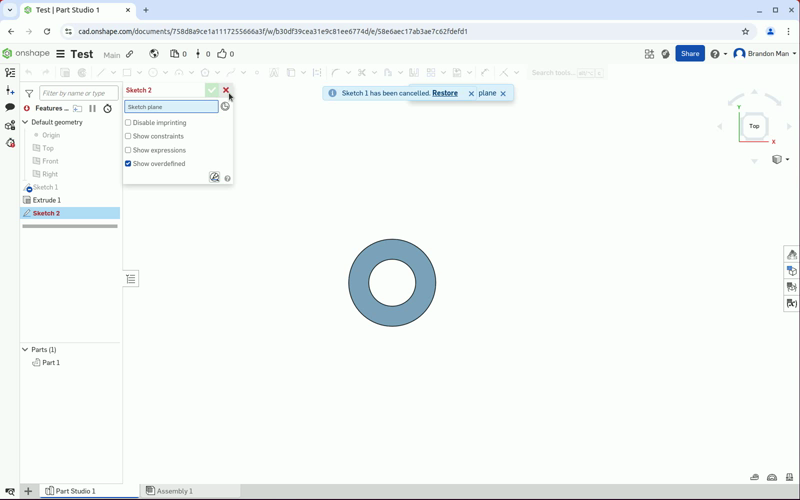
mouse_move(73, 150)
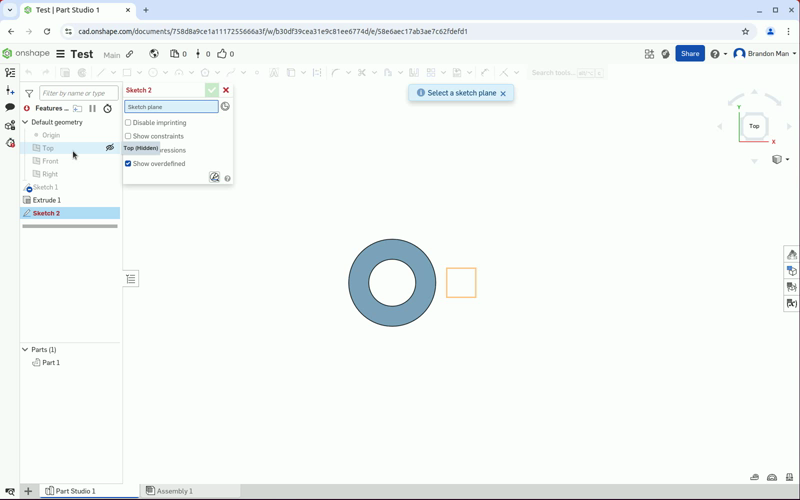
click(73, 150)
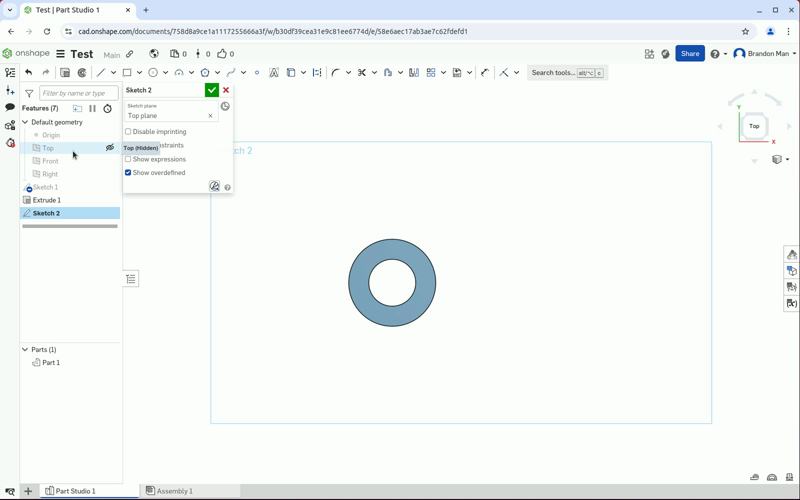
mouse_move(73, 352)
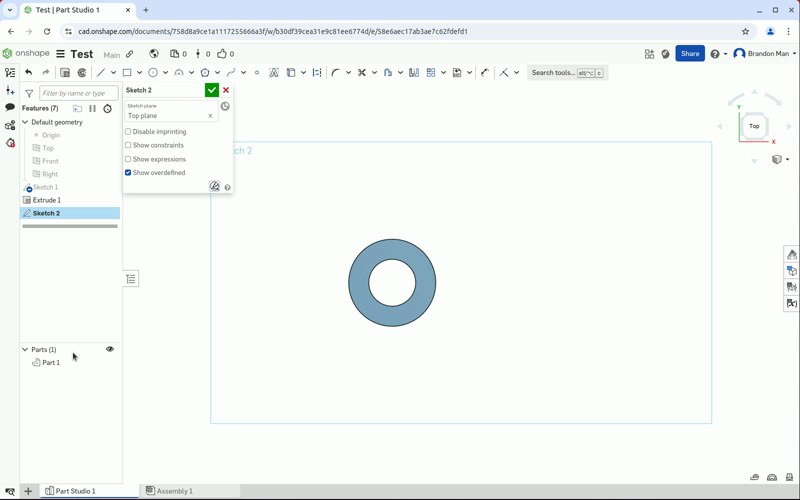
key(y)
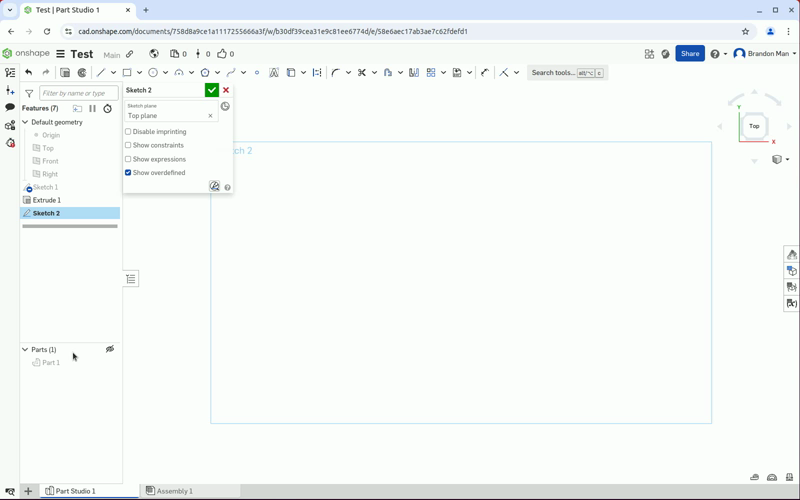
key(l)
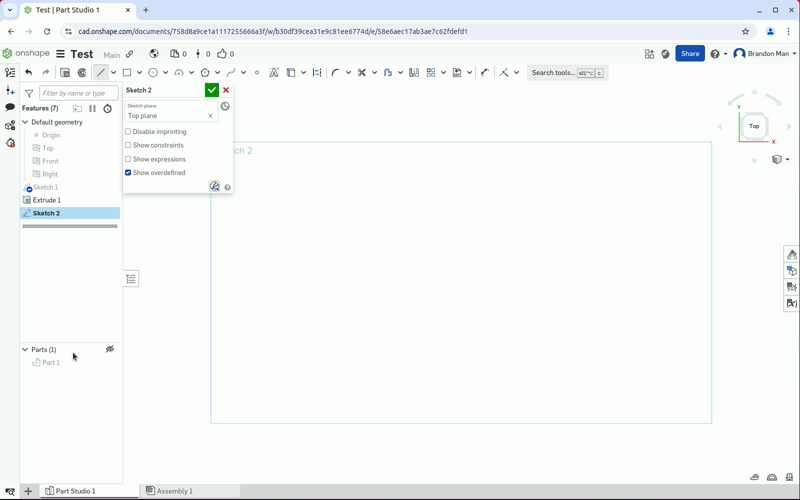
key_down(shift)
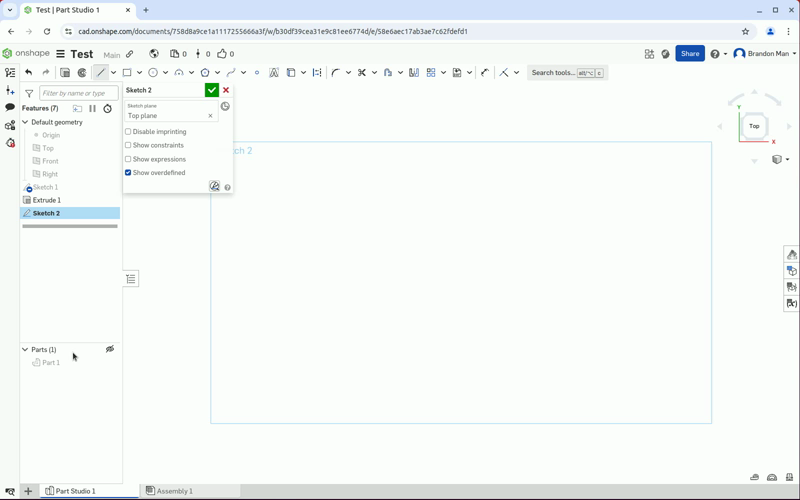
mouse_move(391, 326)
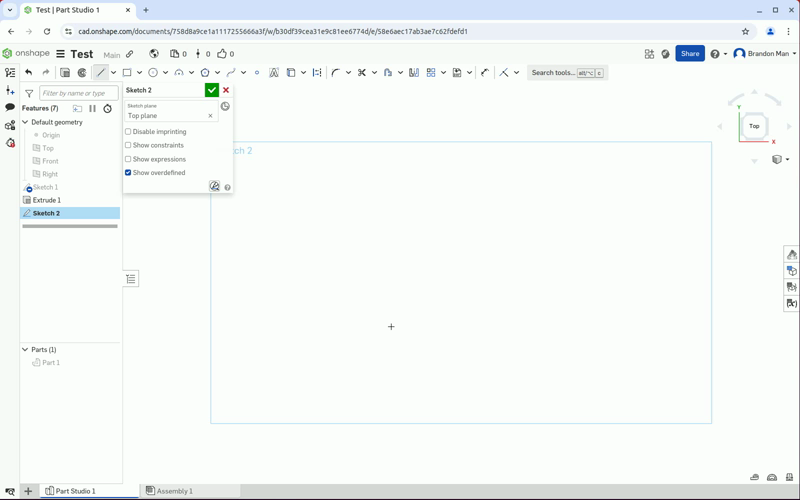
click(391, 326)
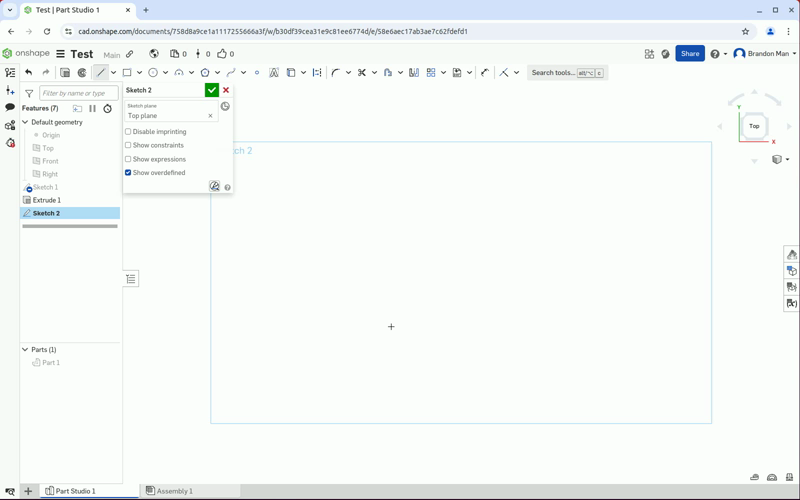
key_up(shift)
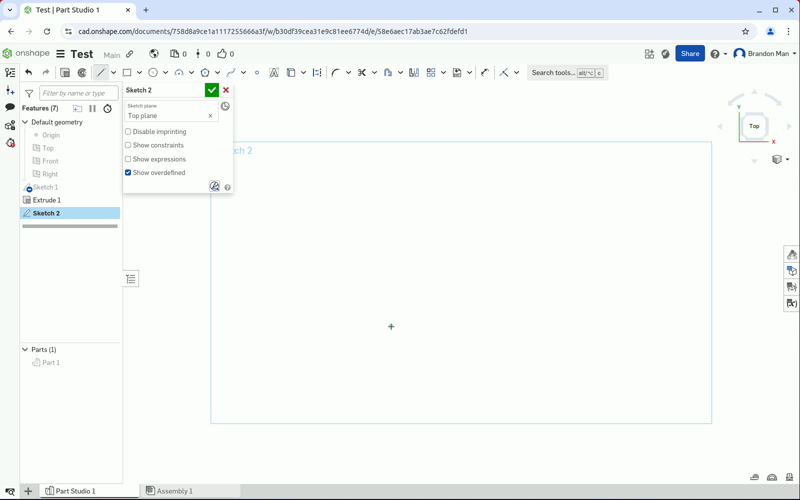
key_down(shift)
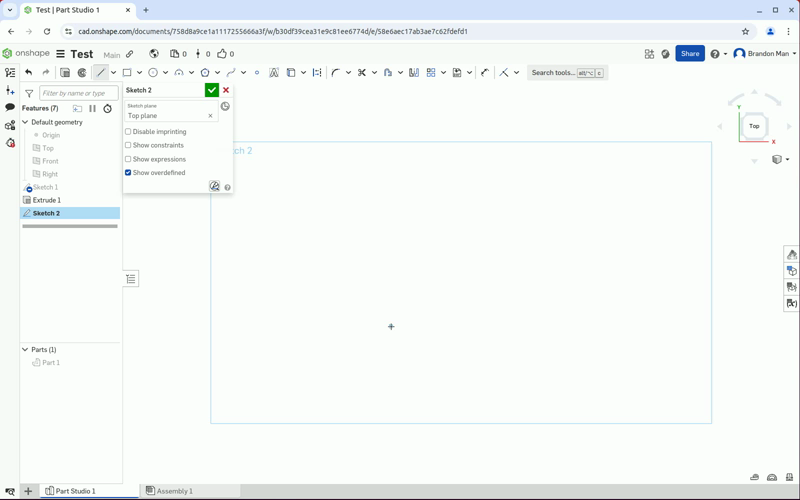
mouse_move(529, 324)
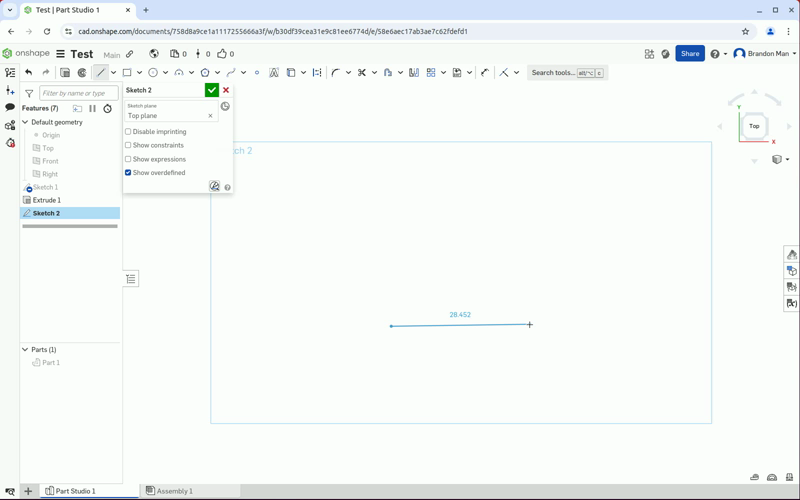
click(529, 324)
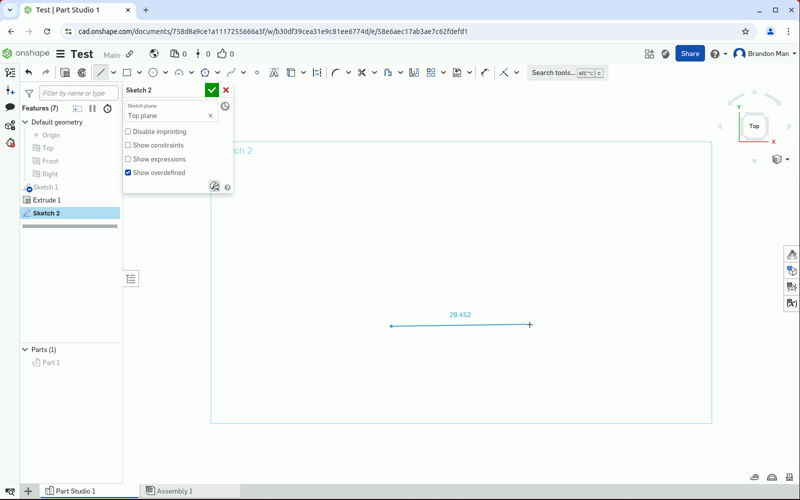
key_up(shift)
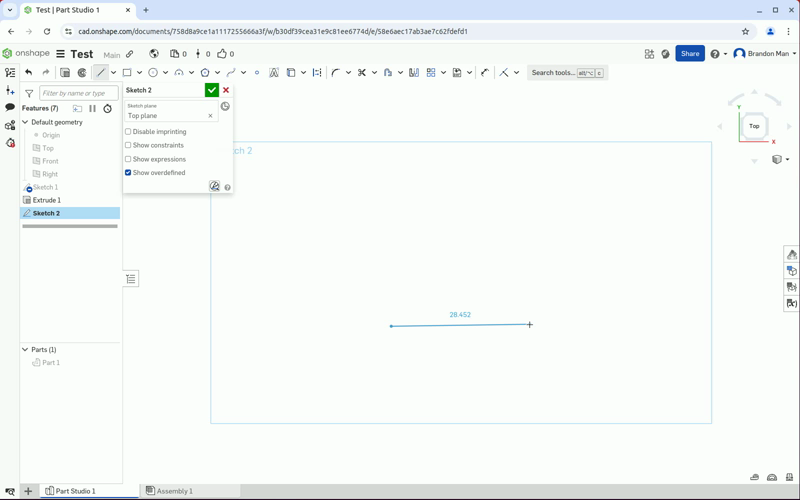
key(esc)
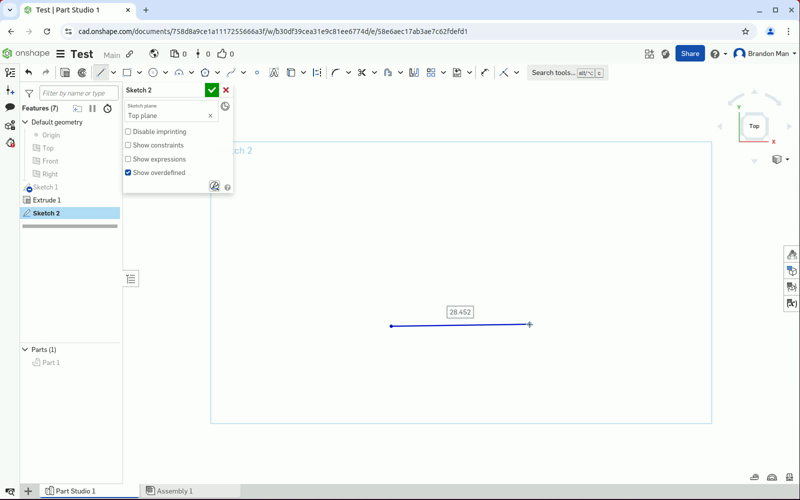
key(a)
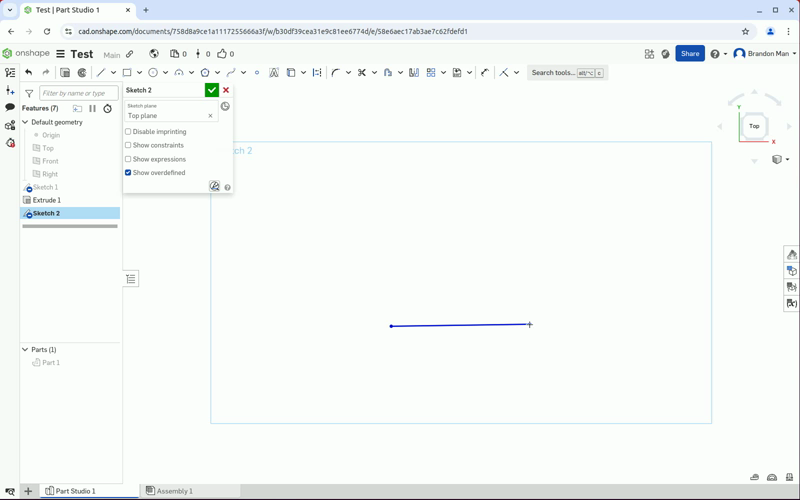
mouse_move(529, 324)
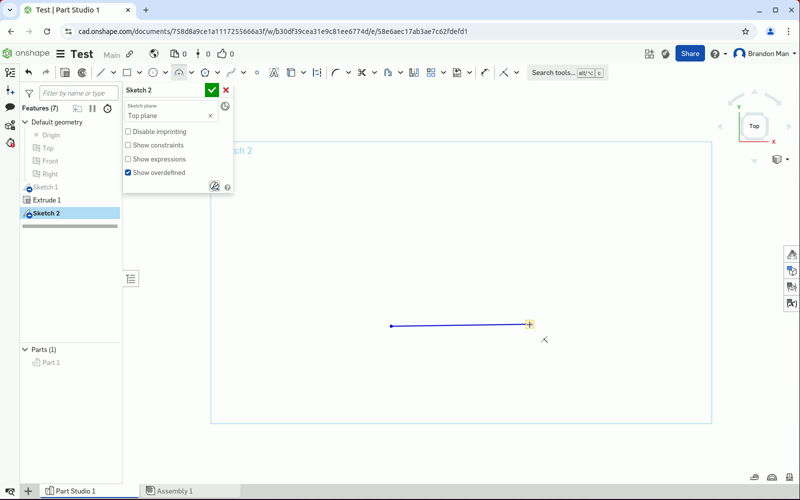
click(529, 324)
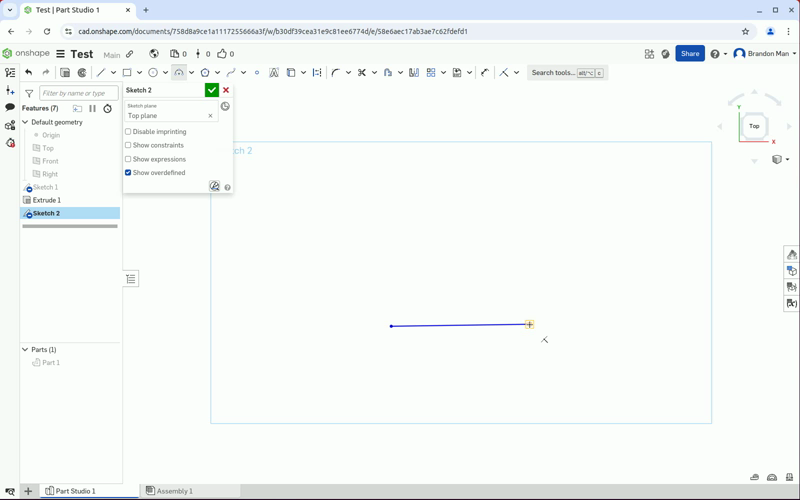
key_down(shift)
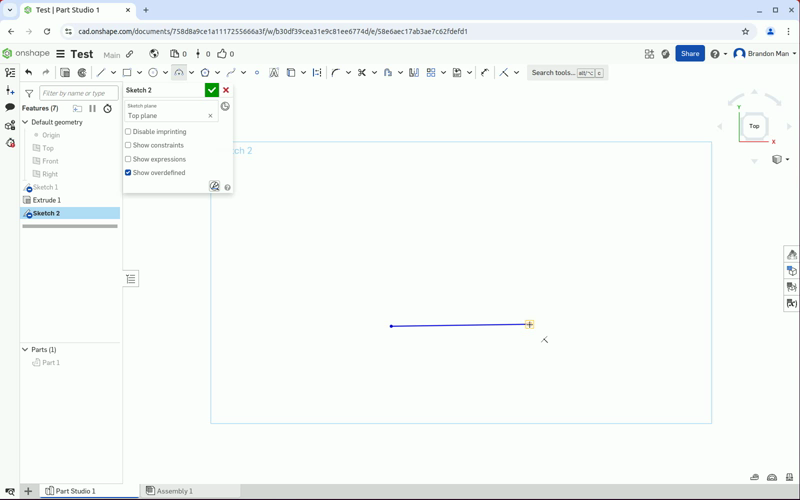
mouse_move(529, 241)
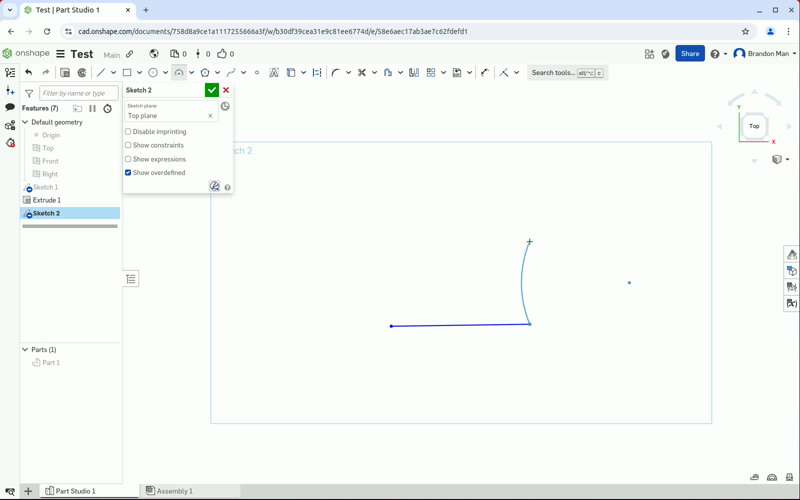
click(529, 241)
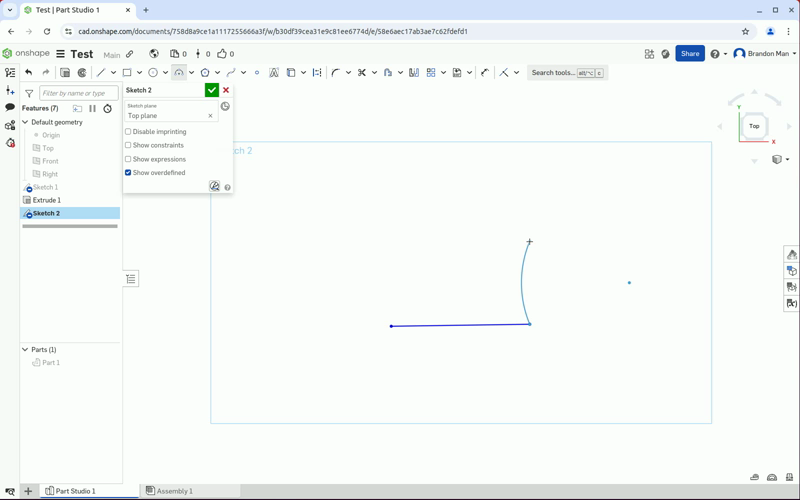
mouse_move(570, 282)
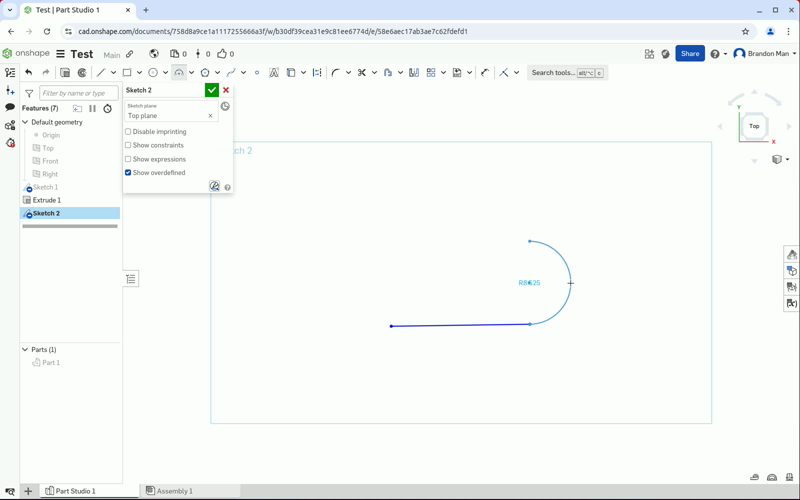
click(570, 282)
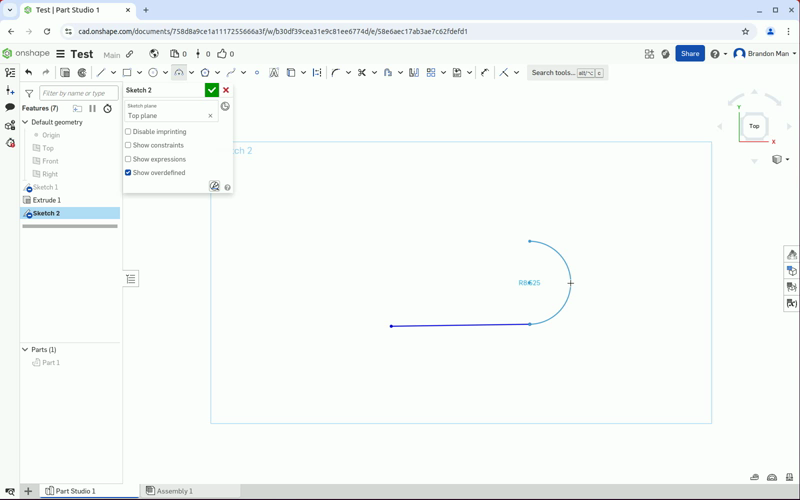
key_up(shift)
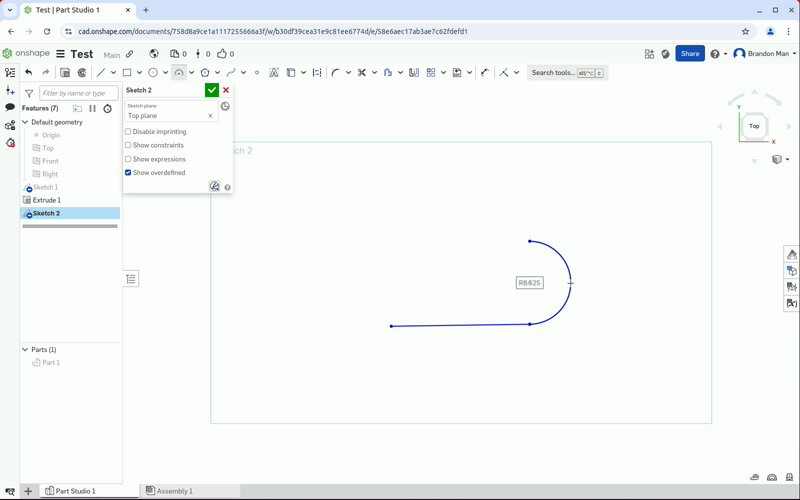
key(esc)
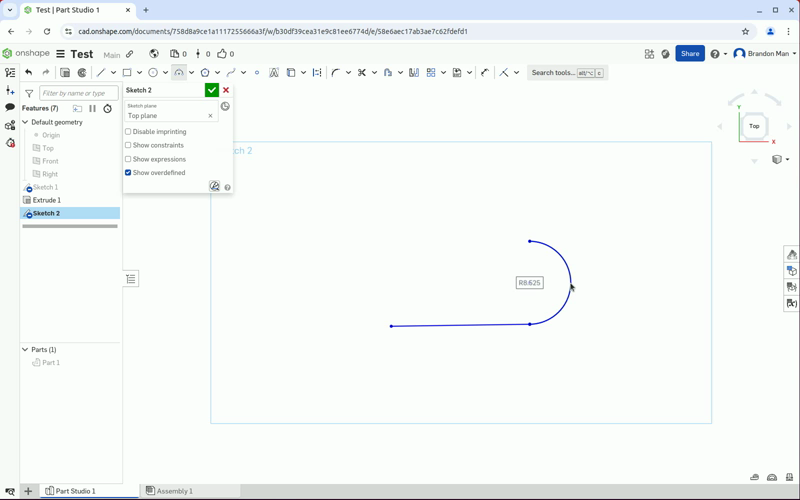
key(l)
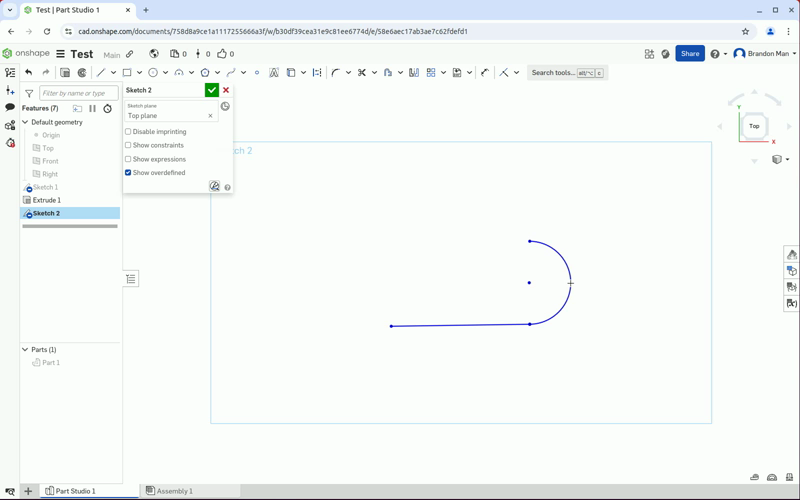
mouse_move(529, 241)
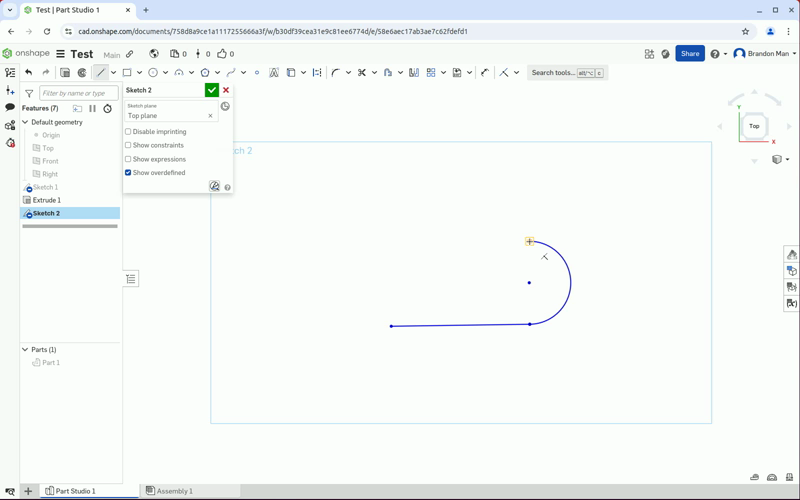
click(529, 241)
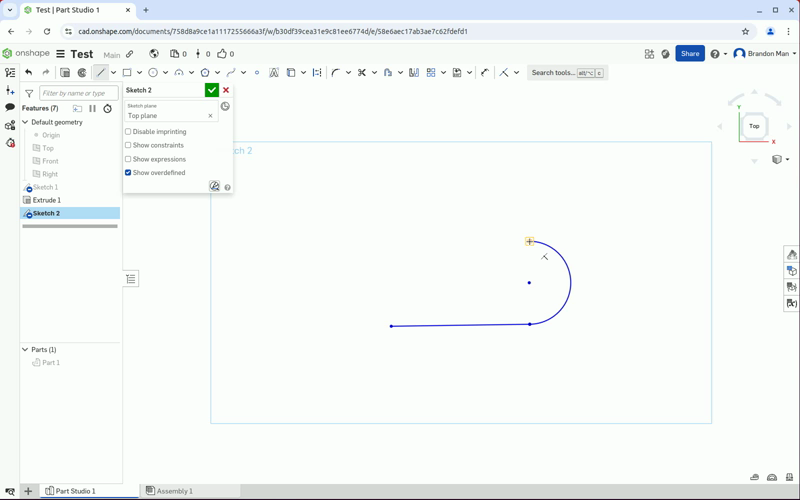
key_down(shift)
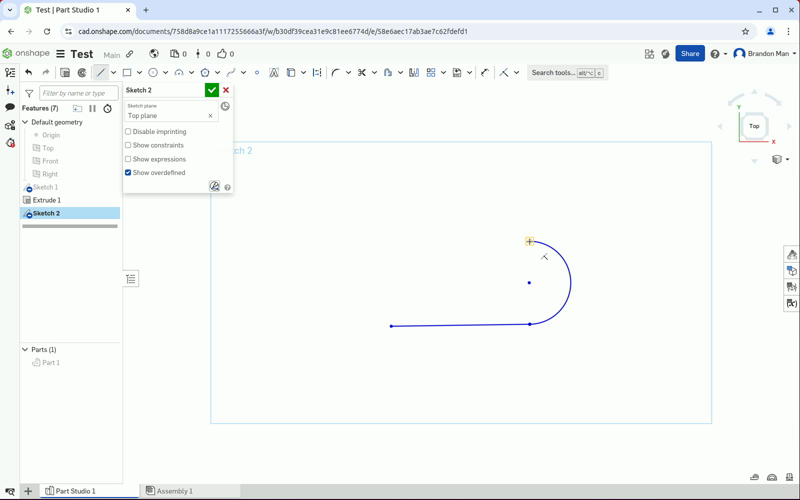
mouse_move(391, 241)
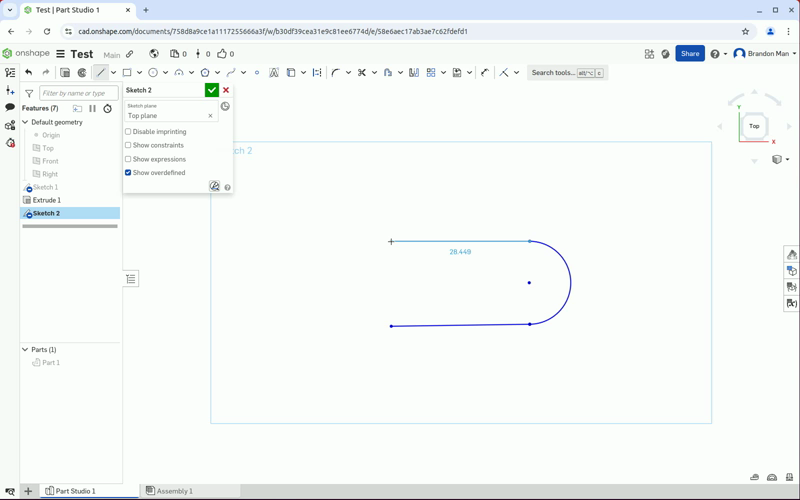
click(391, 241)
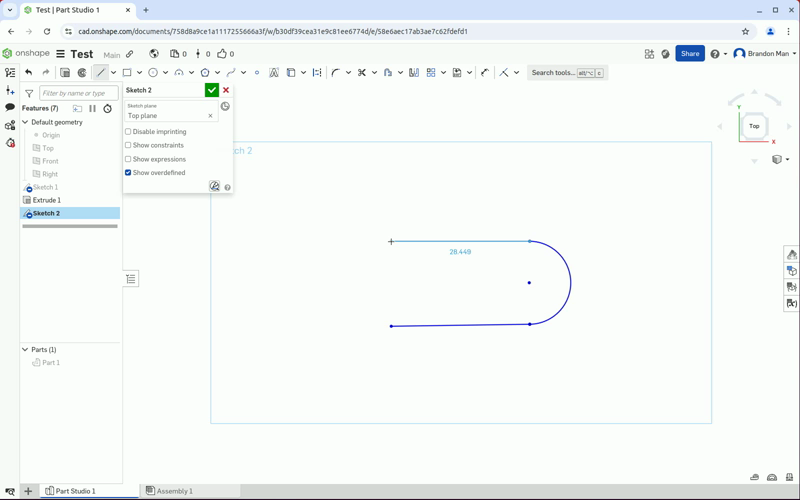
key_up(shift)
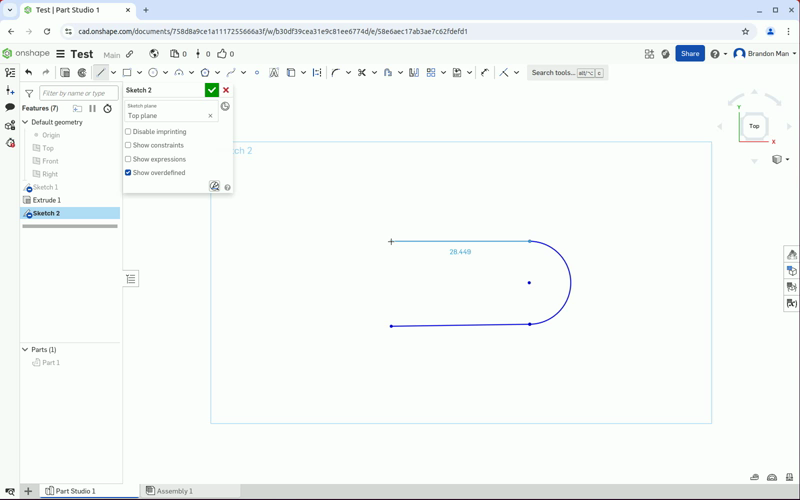
key(esc)
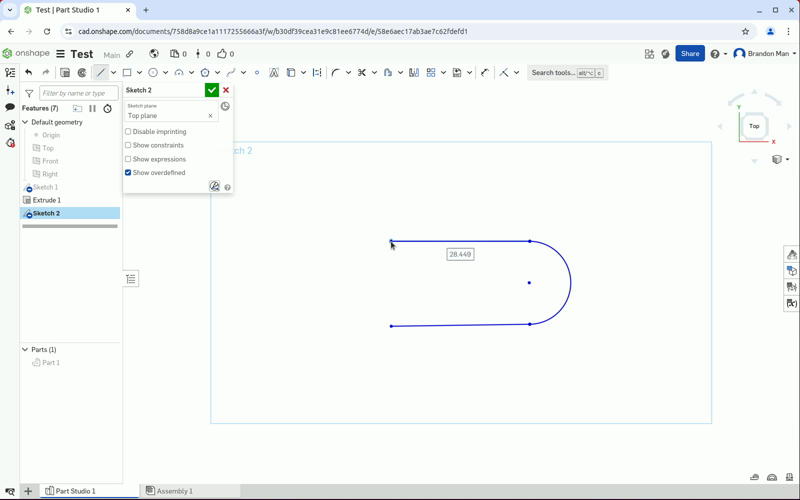
key(a)
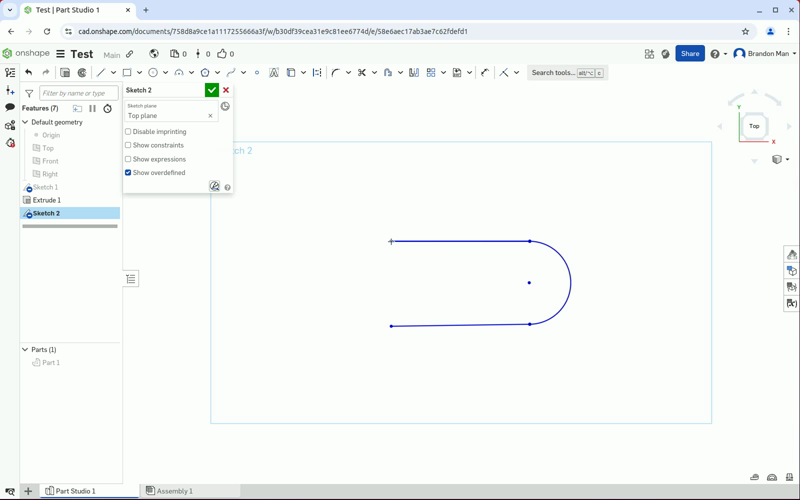
mouse_move(391, 241)
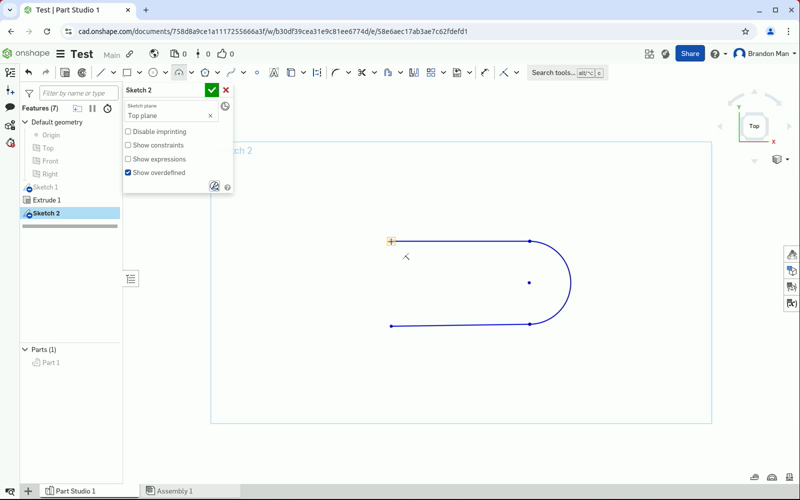
click(391, 241)
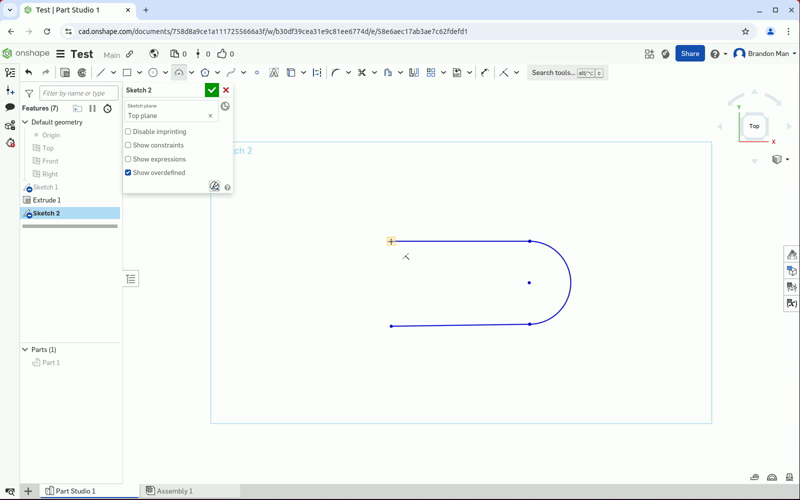
mouse_move(391, 326)
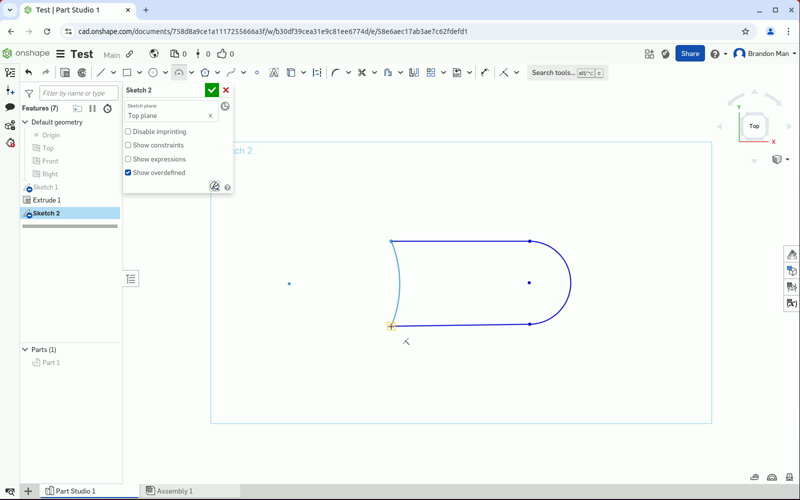
click(391, 326)
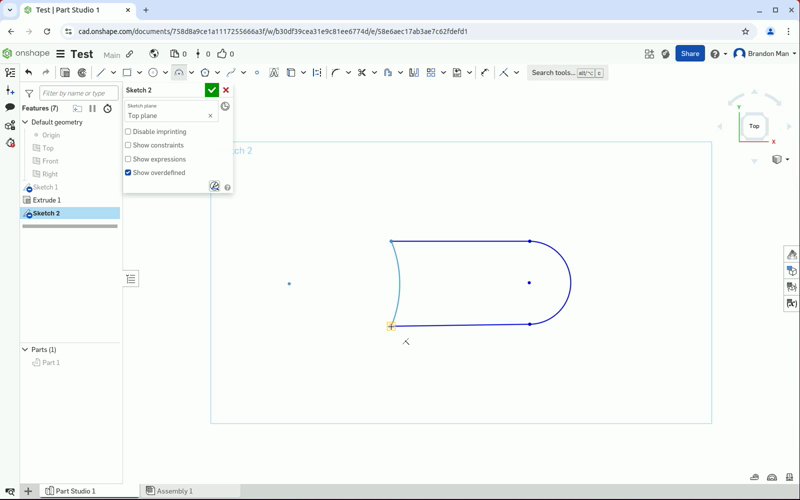
key_down(shift)
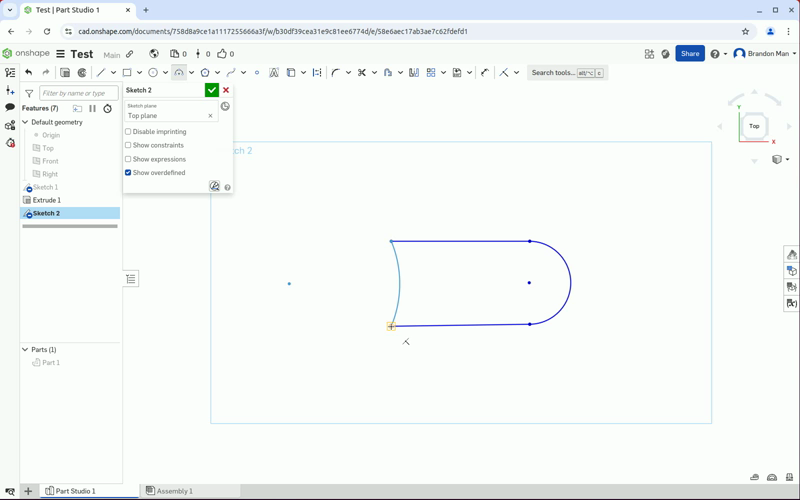
mouse_move(433, 283)
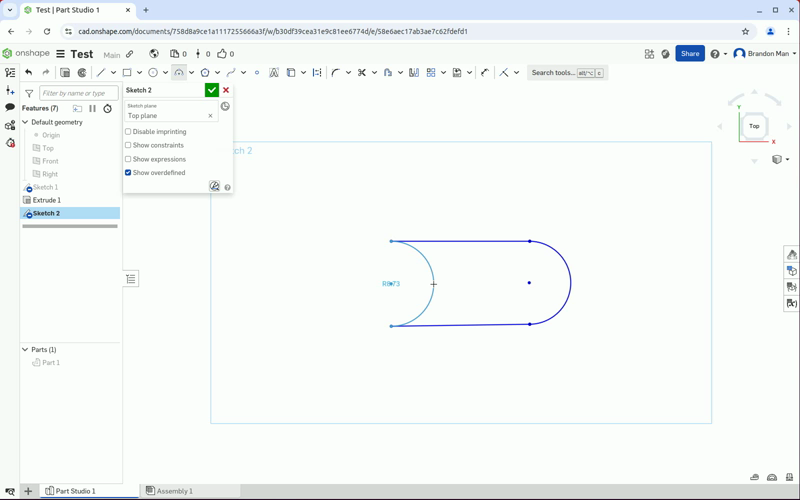
click(433, 283)
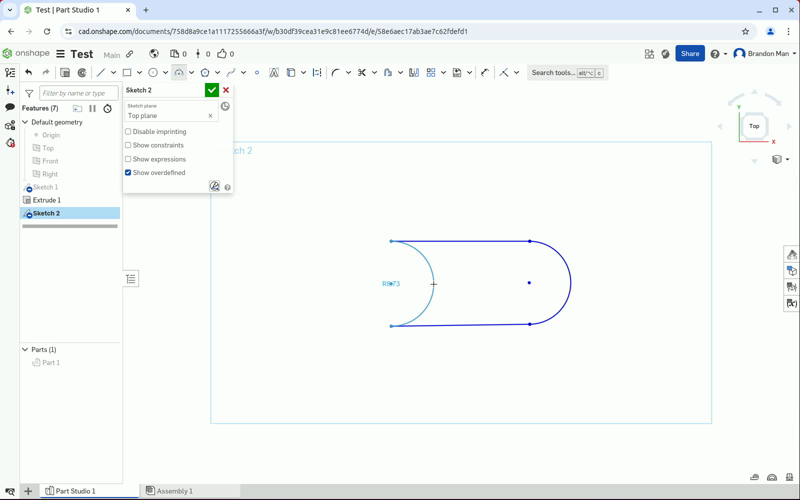
key_up(shift)
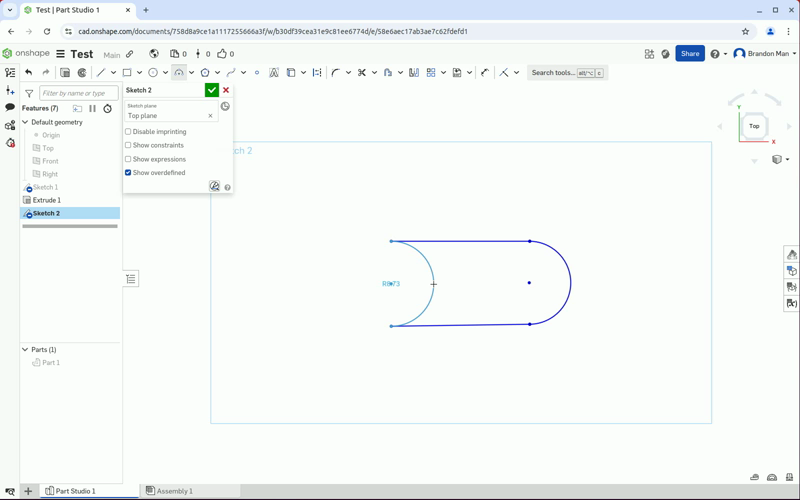
key(esc)
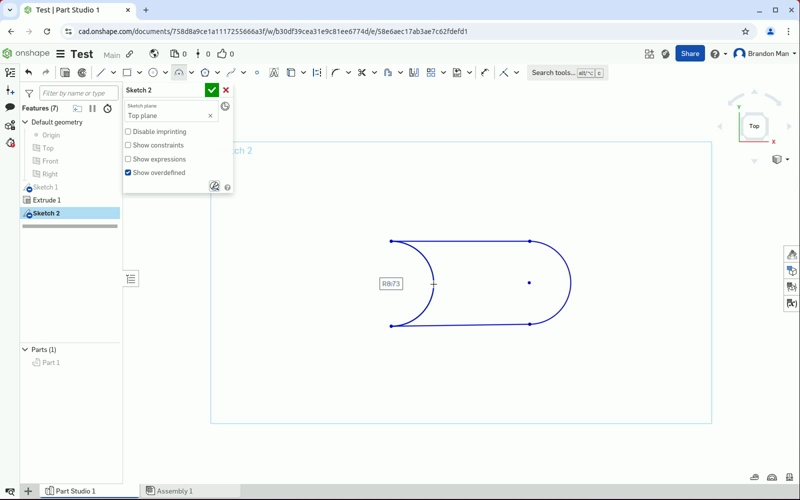
key(c)
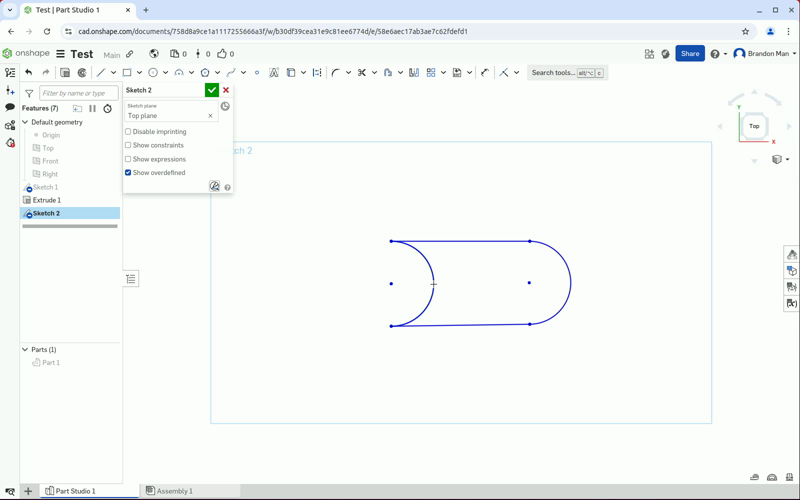
key_down(shift)
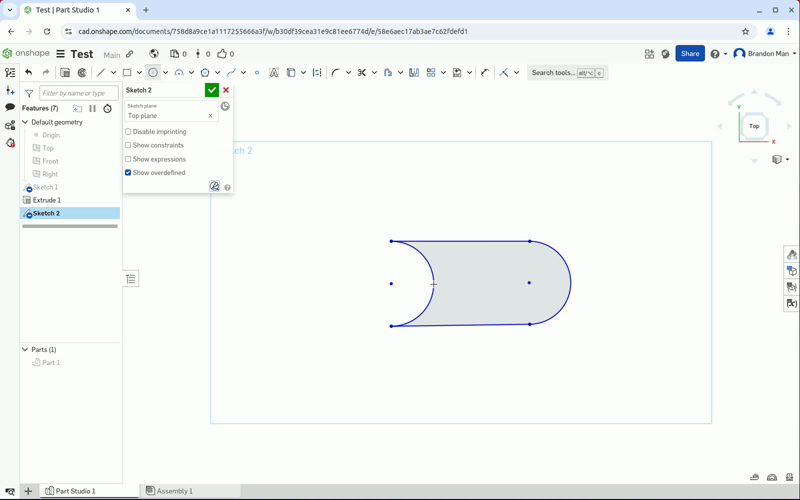
mouse_move(529, 282)
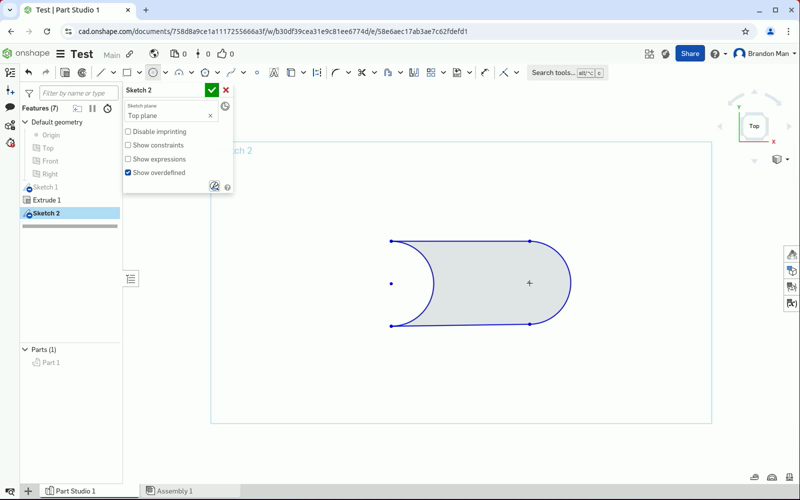
scroll(6)
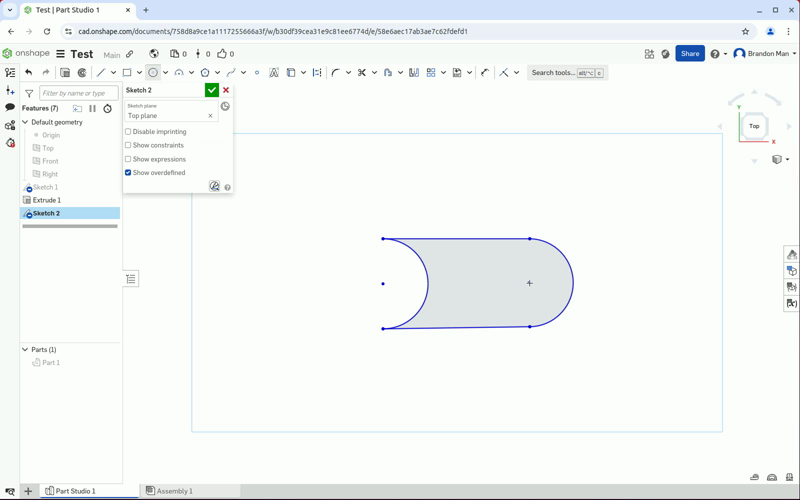
scroll(6)
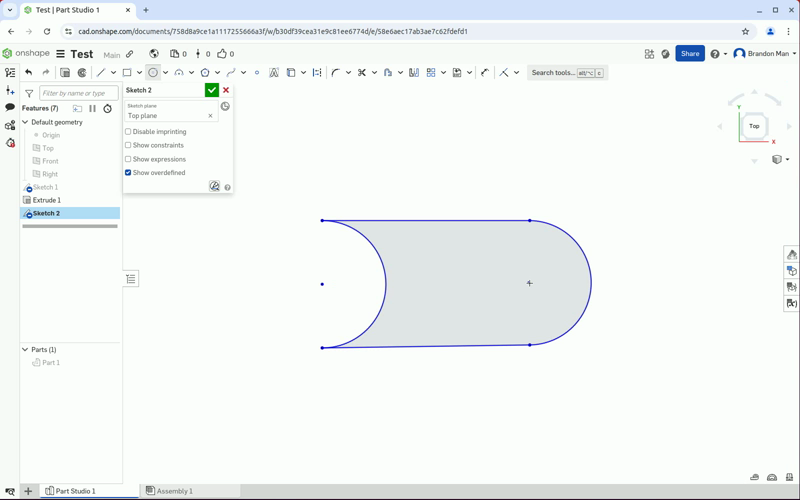
scroll(6)
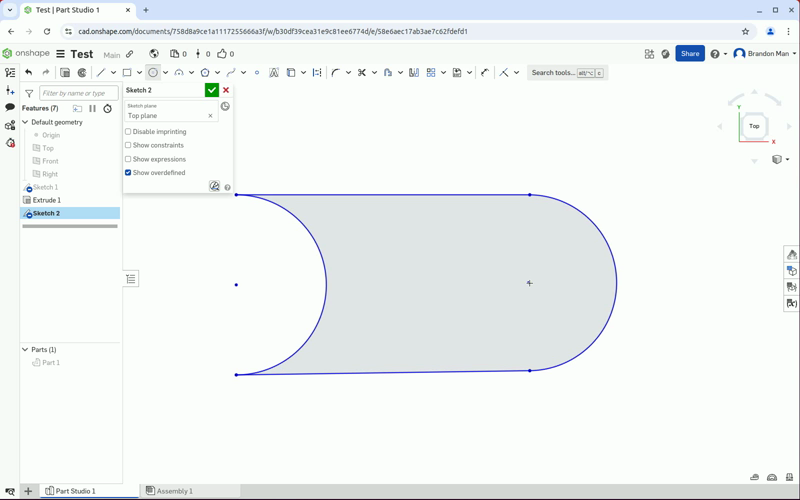
scroll(6)
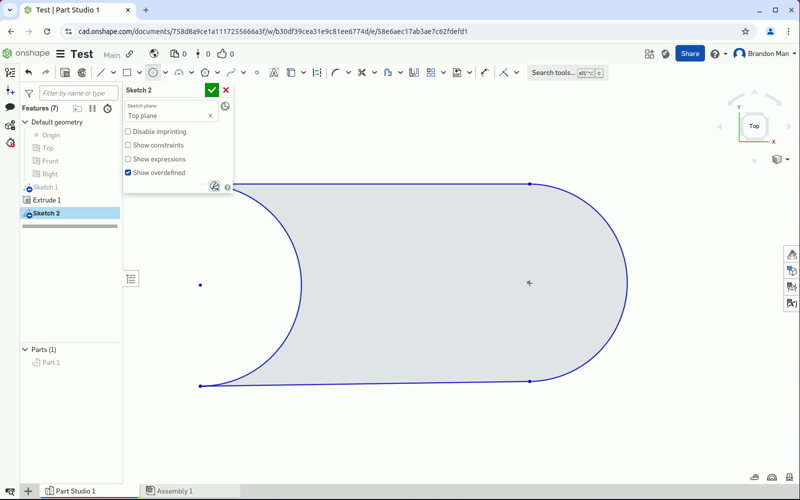
scroll(6)
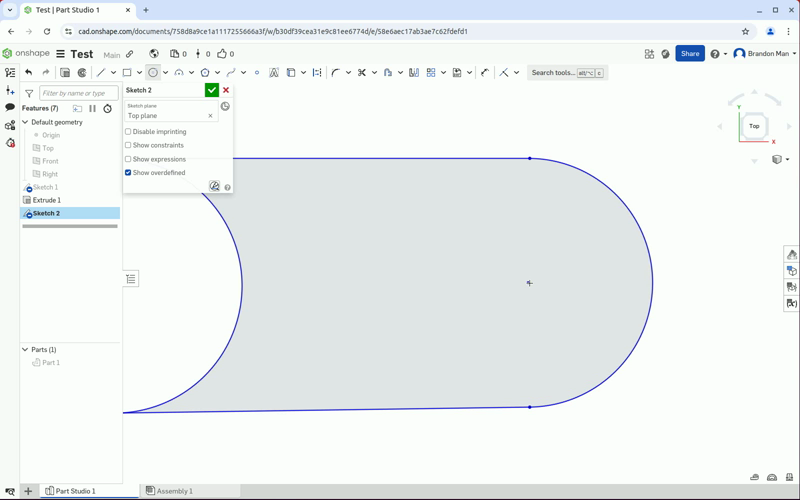
scroll(6)
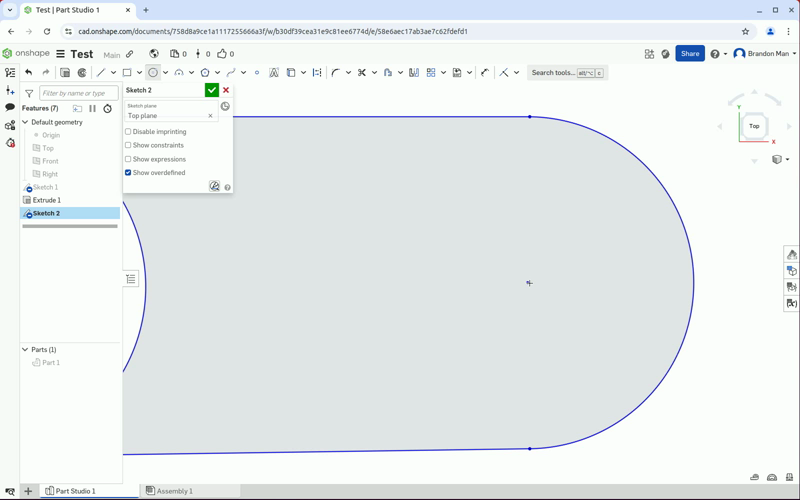
scroll(6)
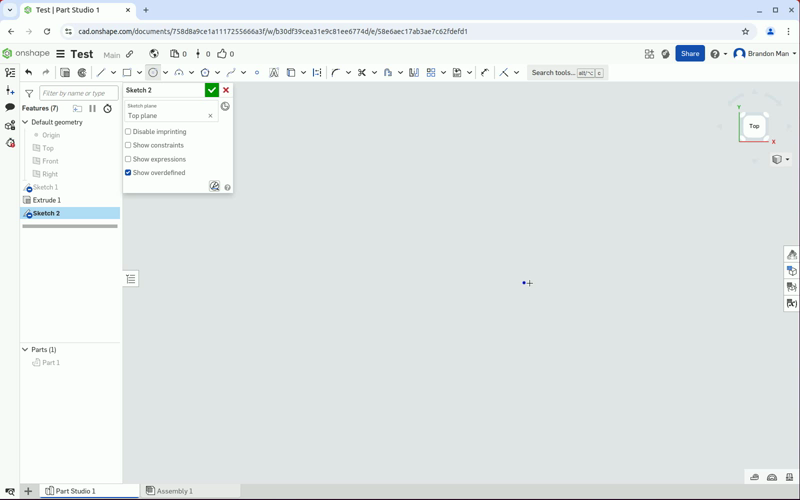
click(529, 282)
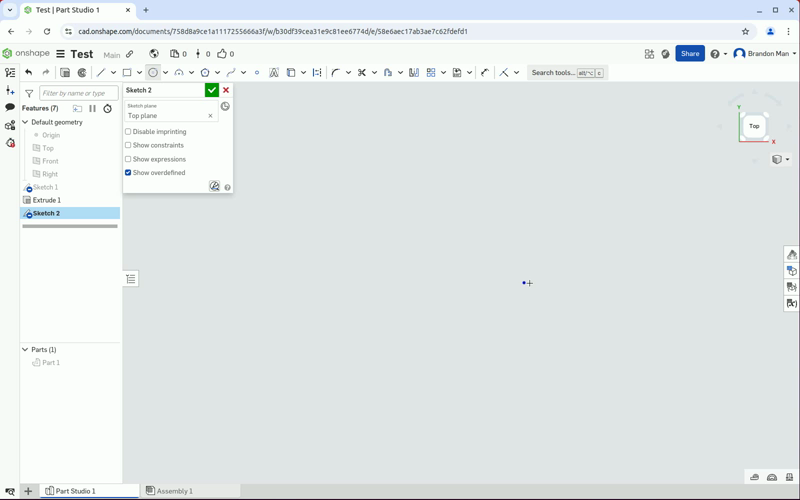
scroll(-6)
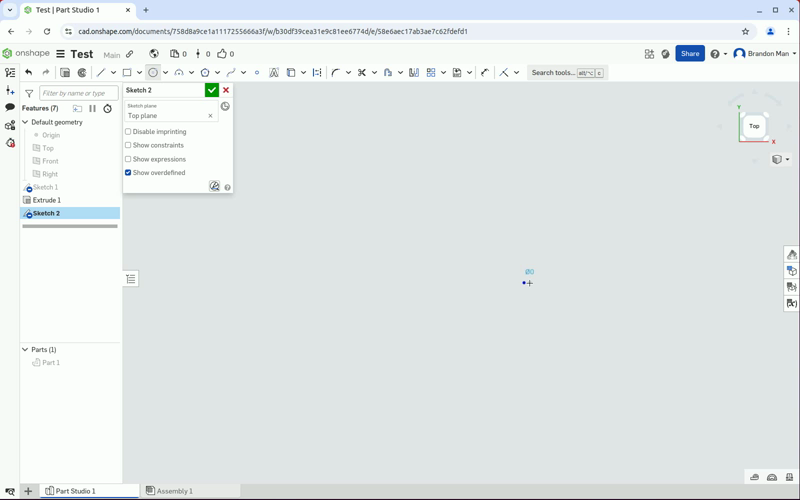
scroll(-6)
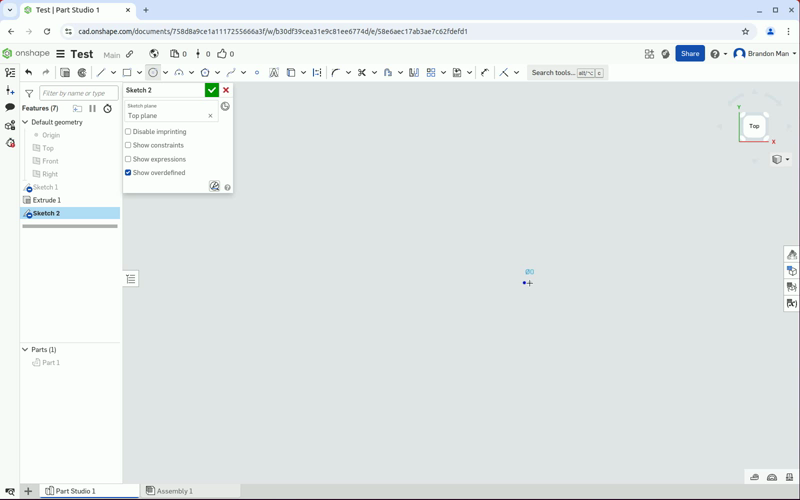
scroll(-6)
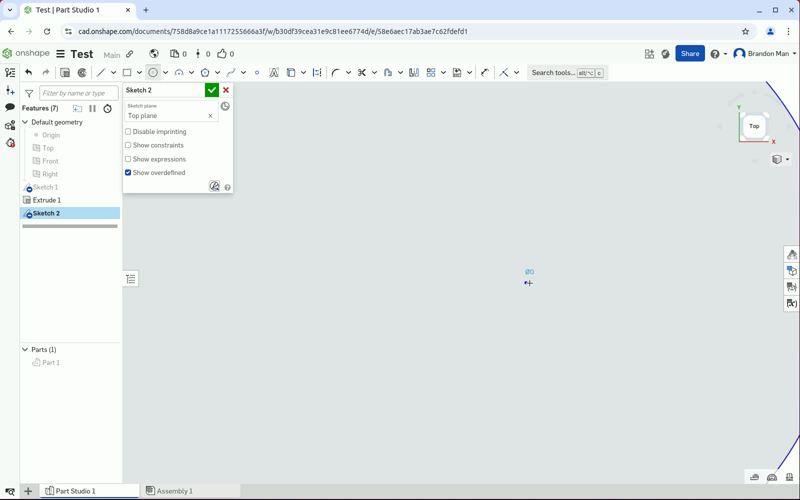
scroll(-6)
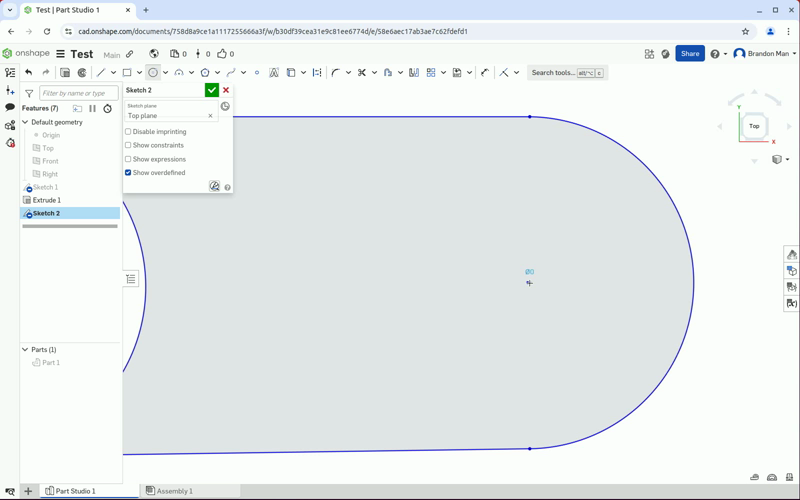
scroll(-6)
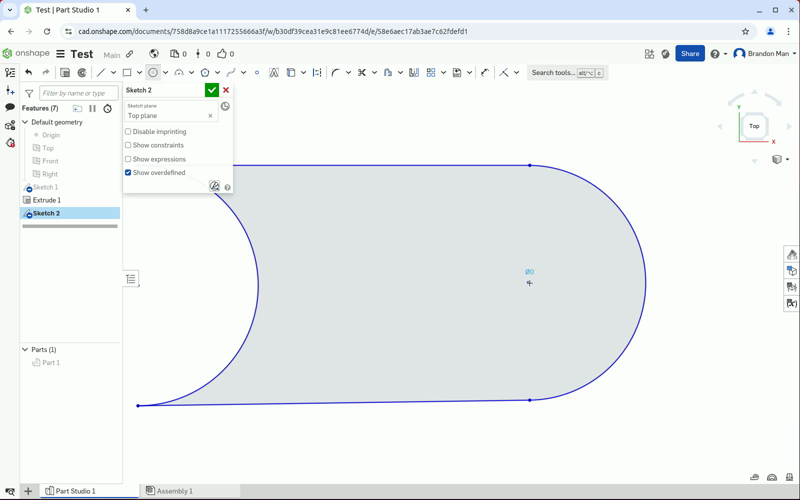
scroll(-6)
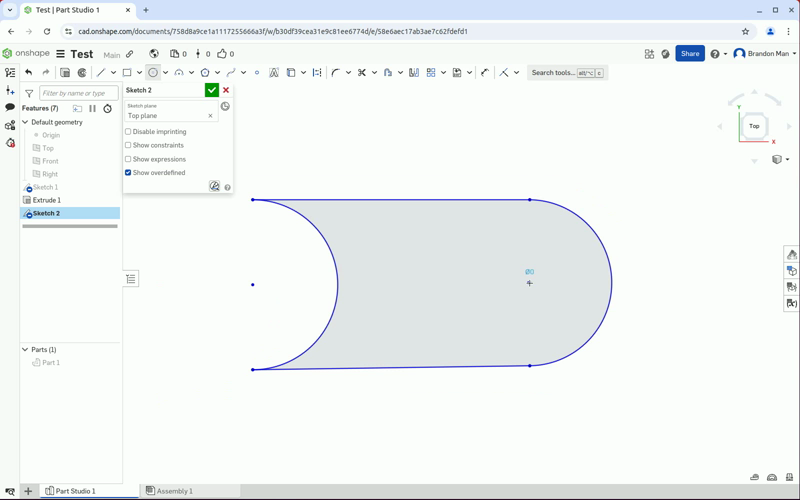
scroll(-6)
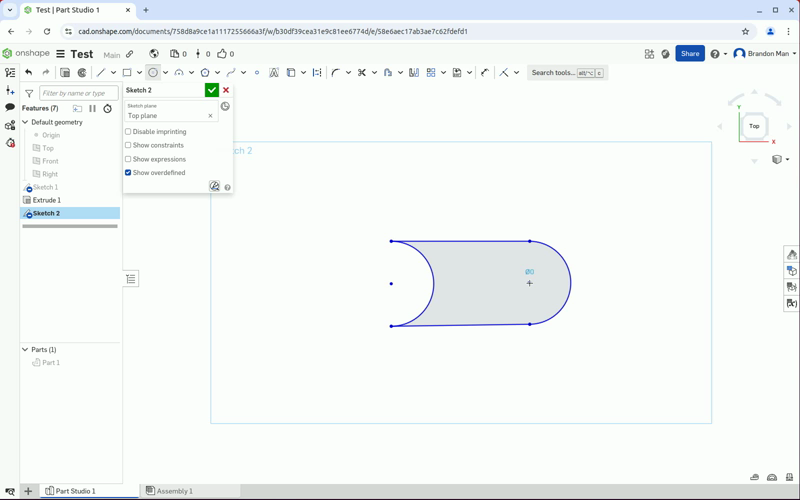
key_up(shift)
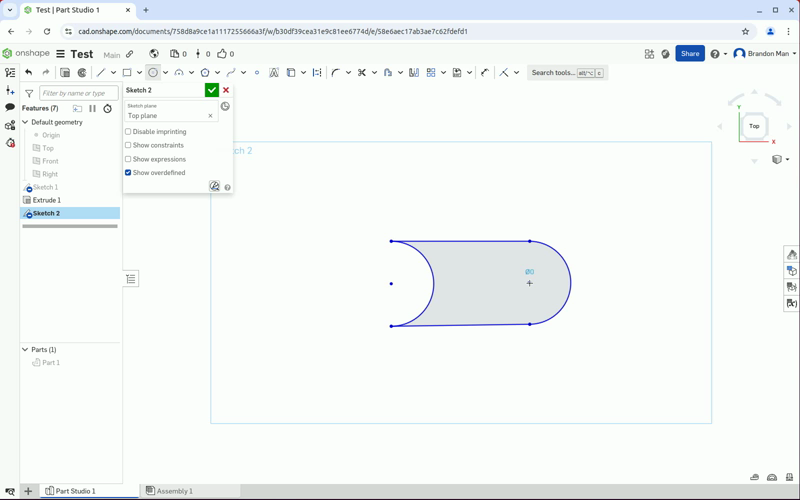
mouse_move(554, 282)
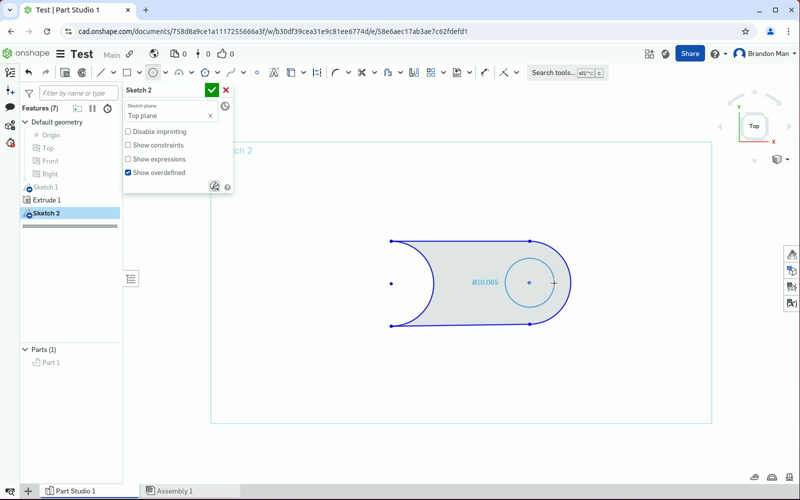
click(554, 282)
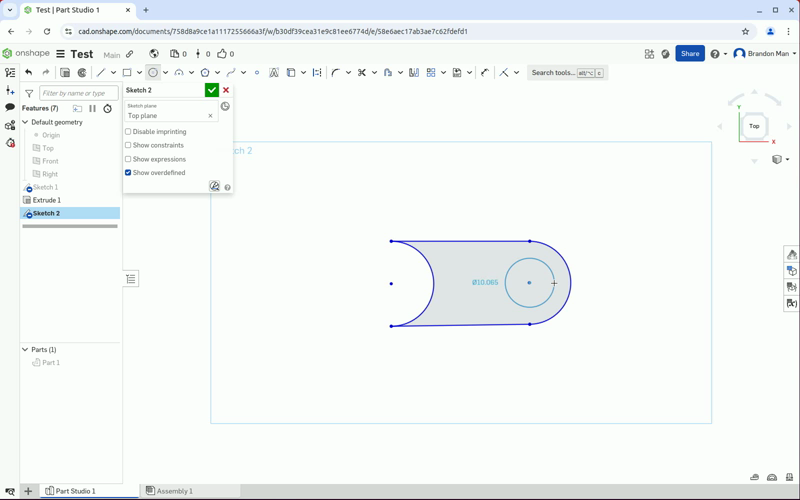
key(esc)
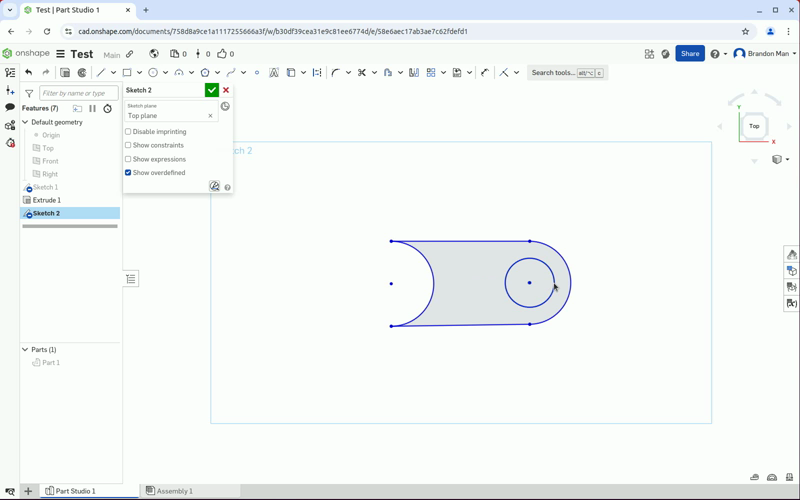
mouse_move(437, 303)
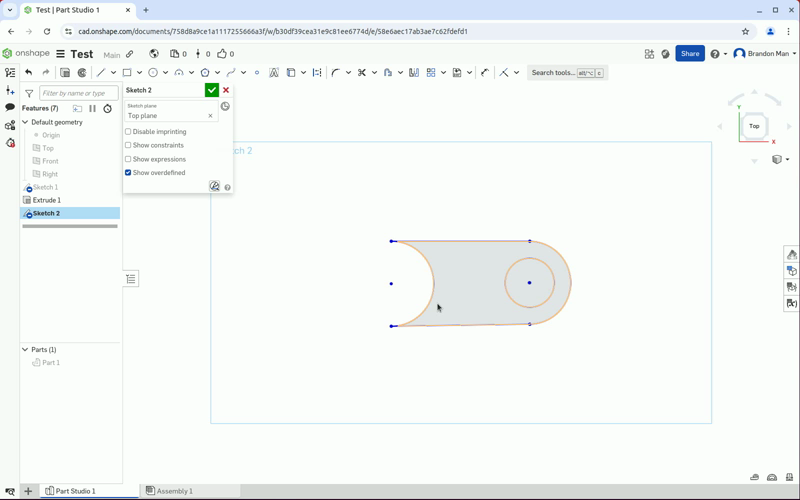
click(437, 303)
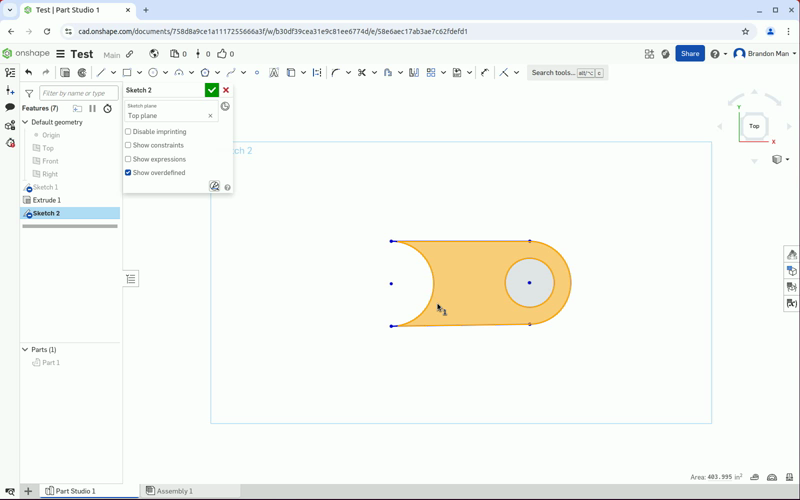
mouse_move(73, 352)
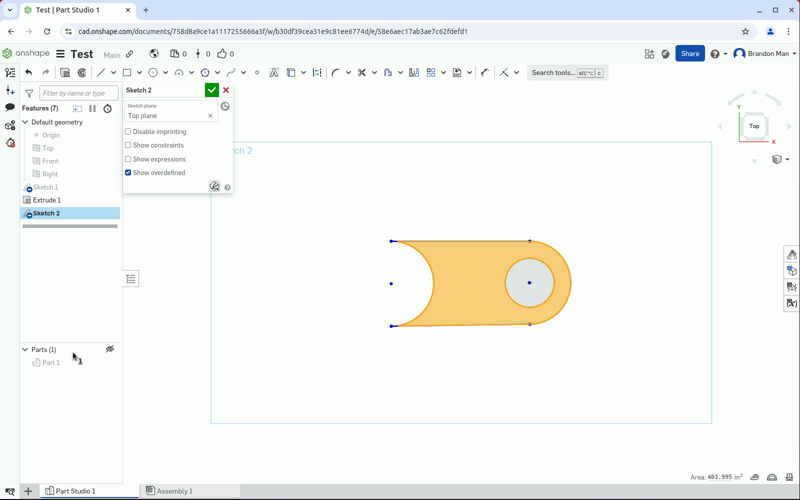
key(shift+y)
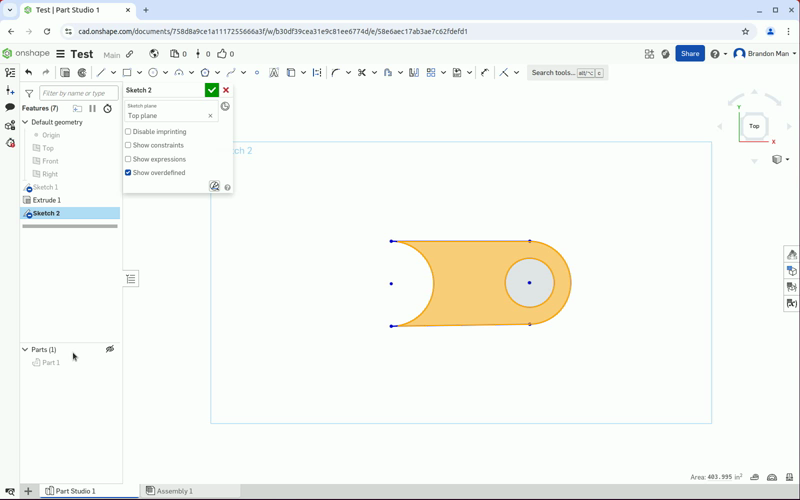
key(shift+e)
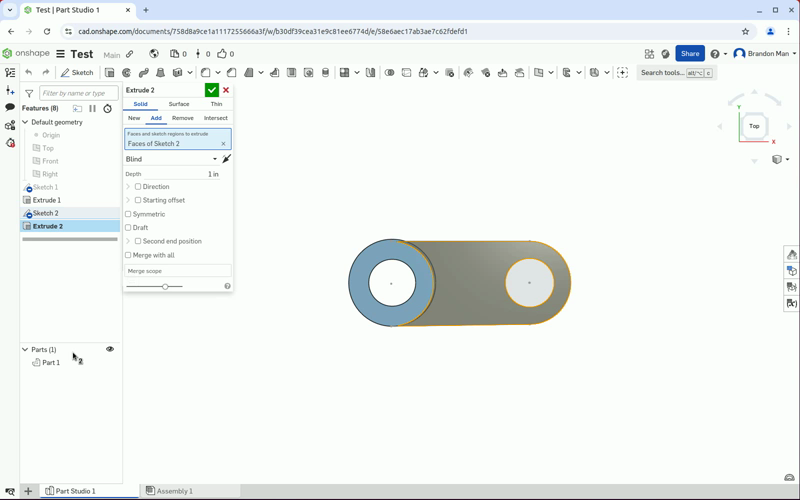
mouse_move(143, 106)
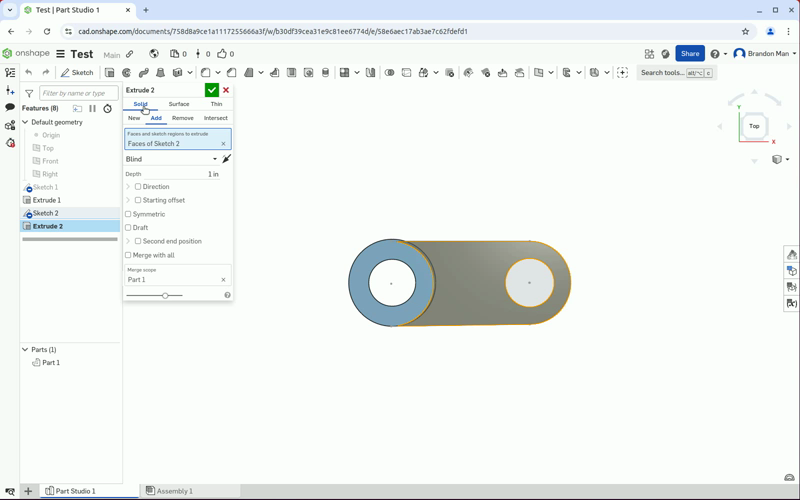
click(143, 106)
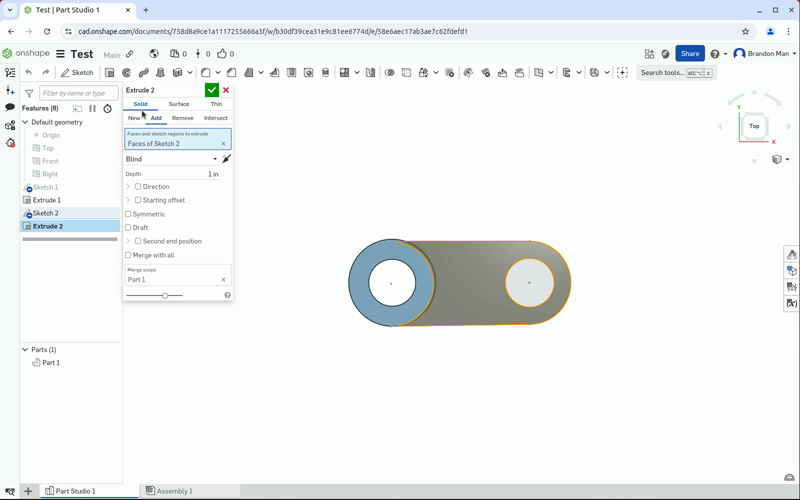
mouse_move(137, 120)
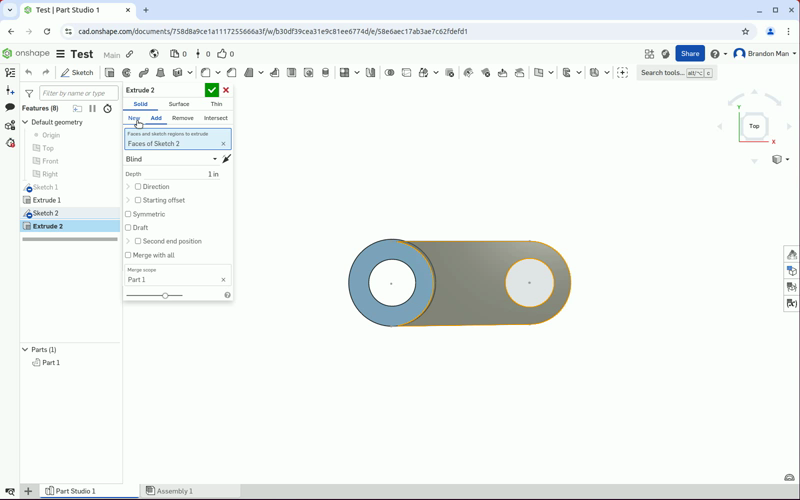
click(137, 120)
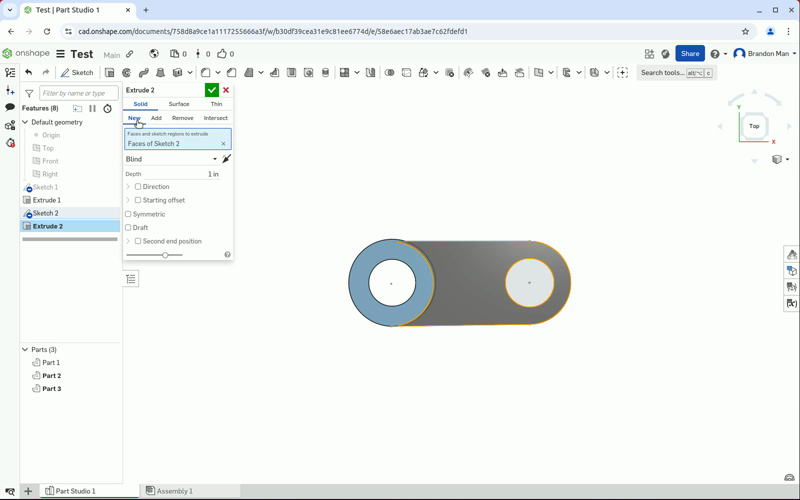
key(tab, 4)
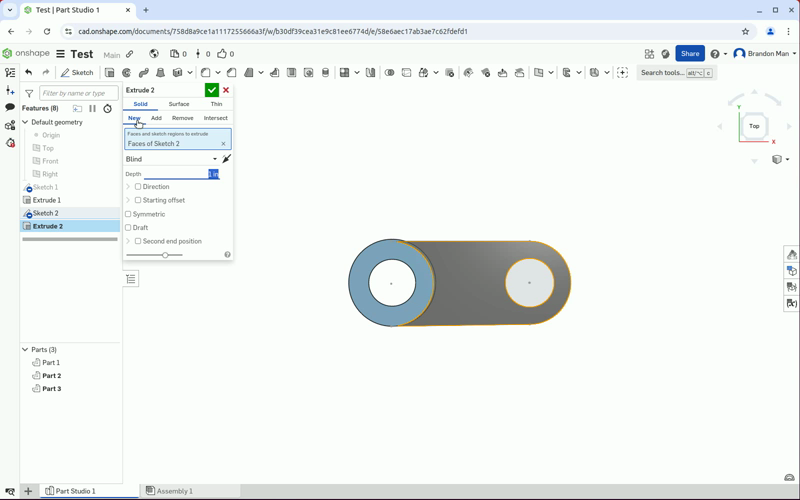
text(7.703)
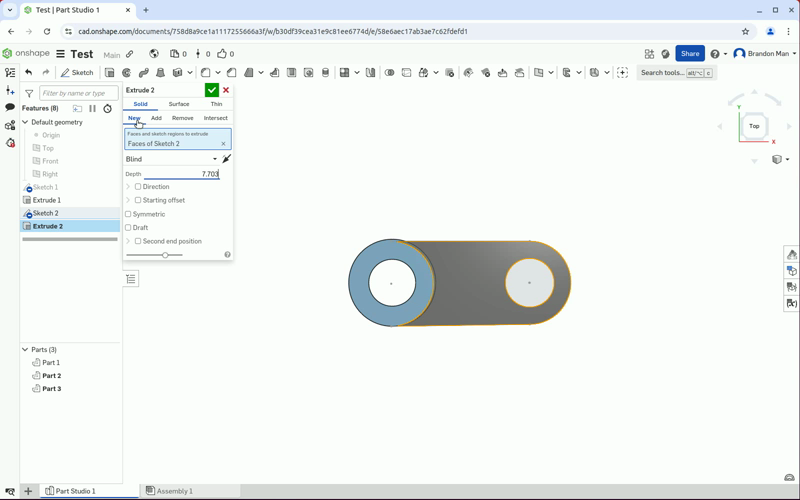
key(enter)
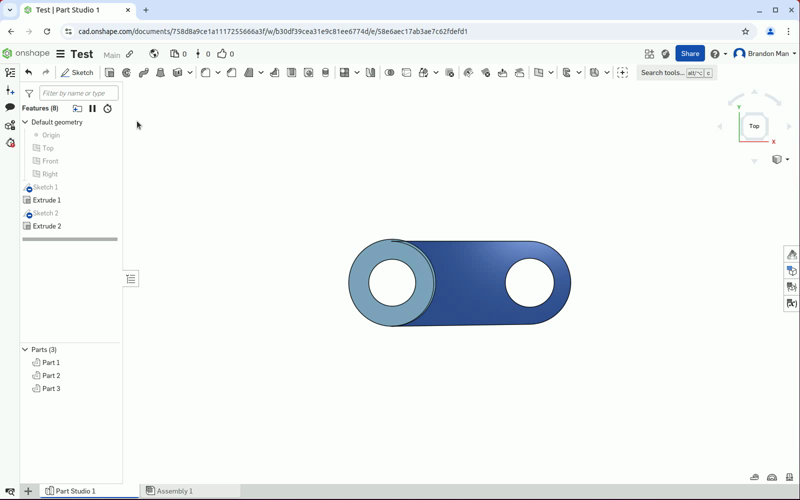
key(shift+h)
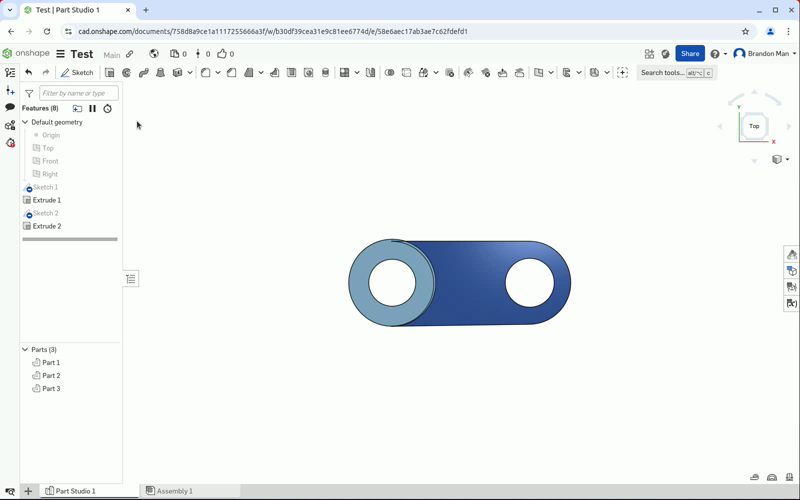
key(shift+h)
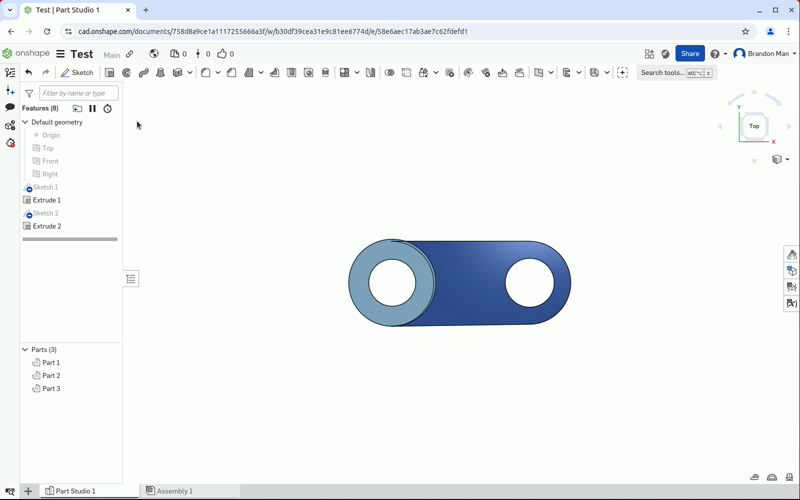
mouse_move(73, 189)
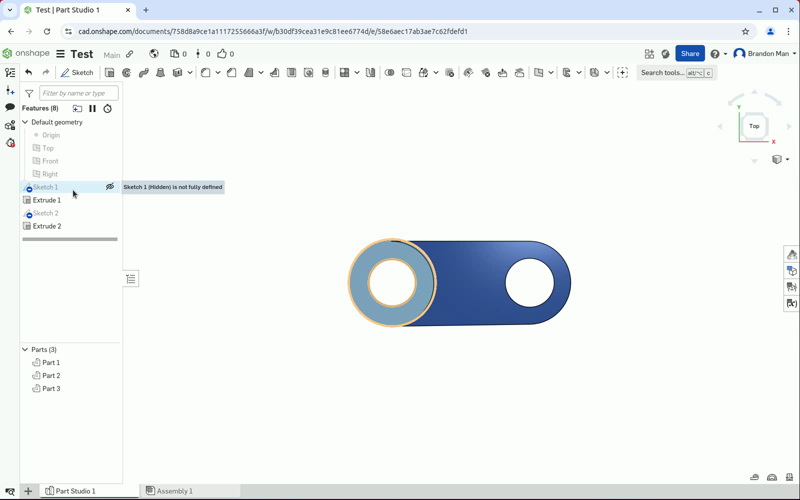
click(73, 189)
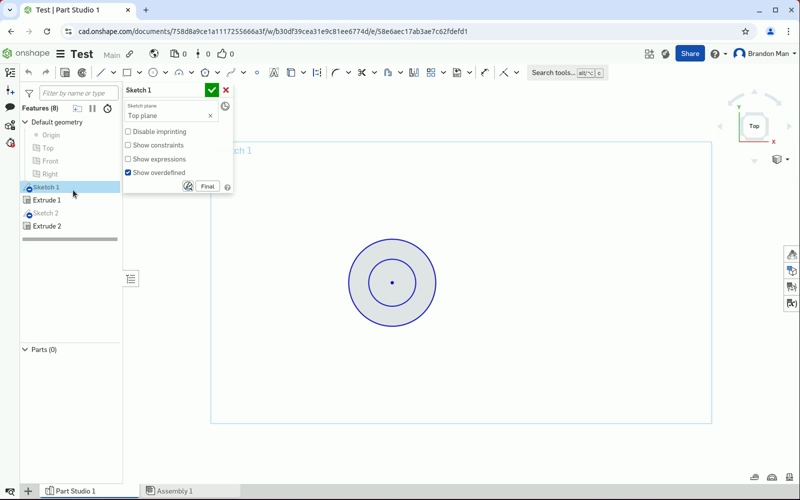
mouse_move(229, 92)
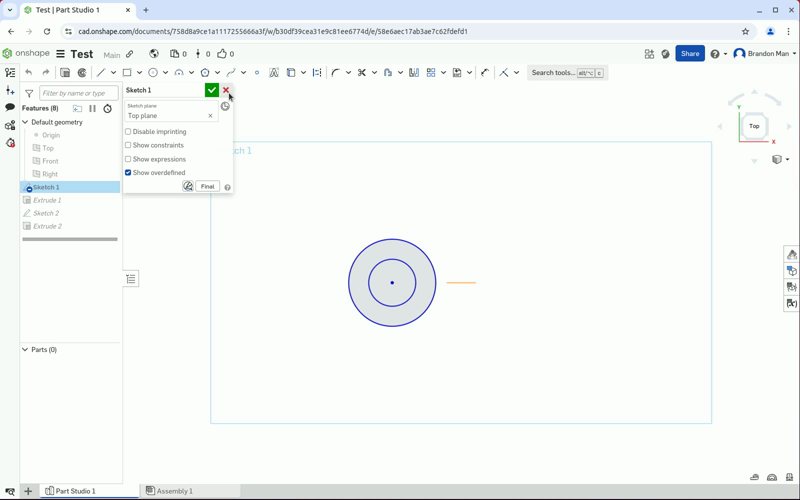
click(229, 92)
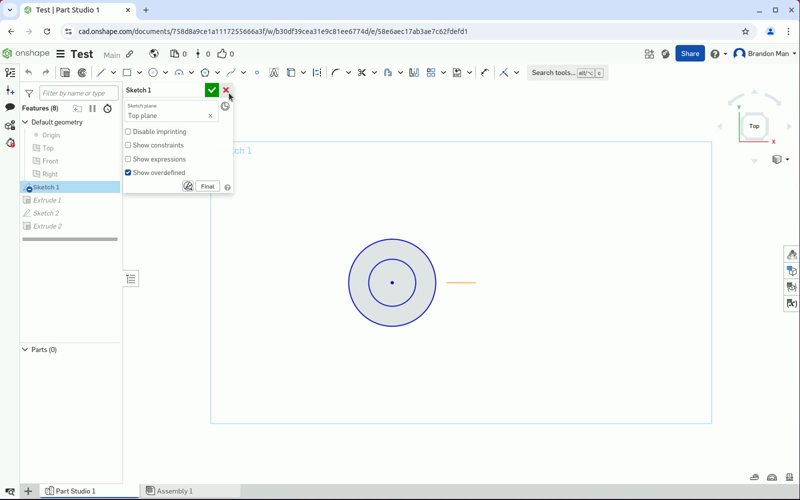
key(shift+s)
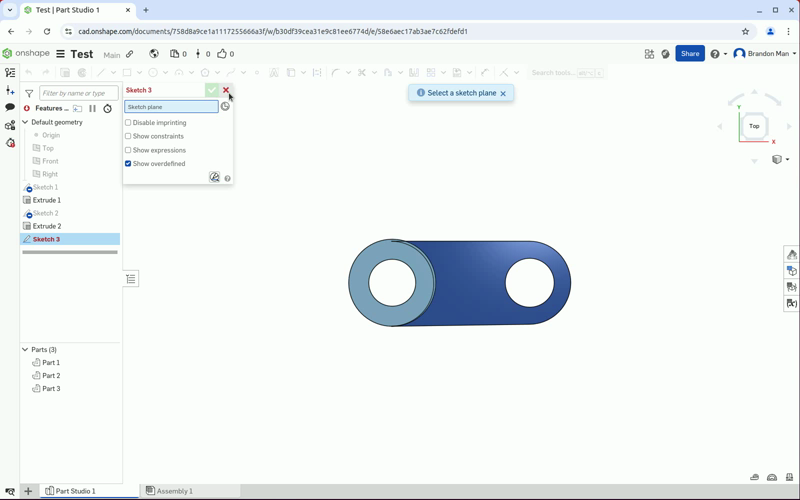
mouse_move(73, 150)
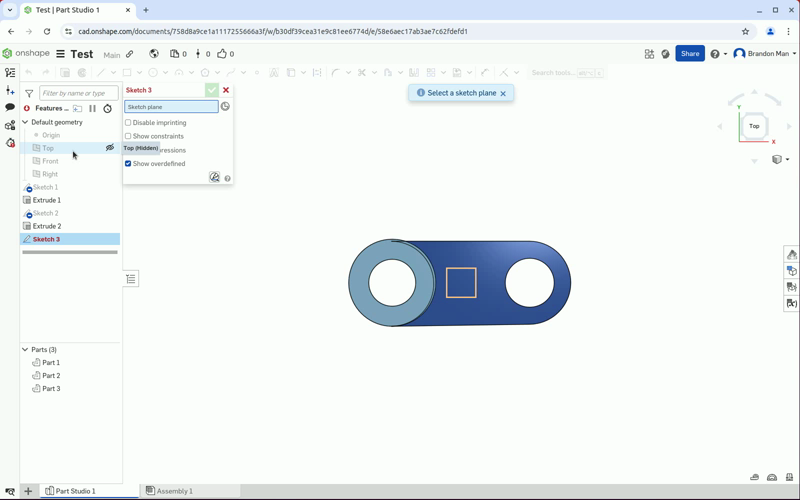
click(73, 150)
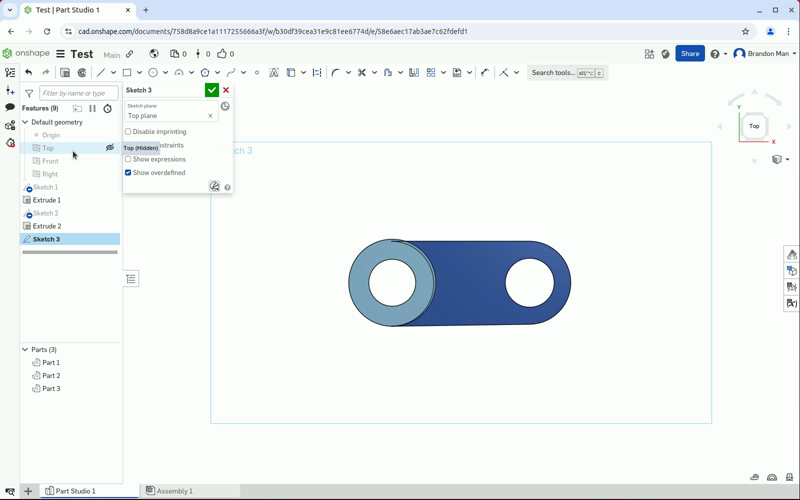
mouse_move(73, 352)
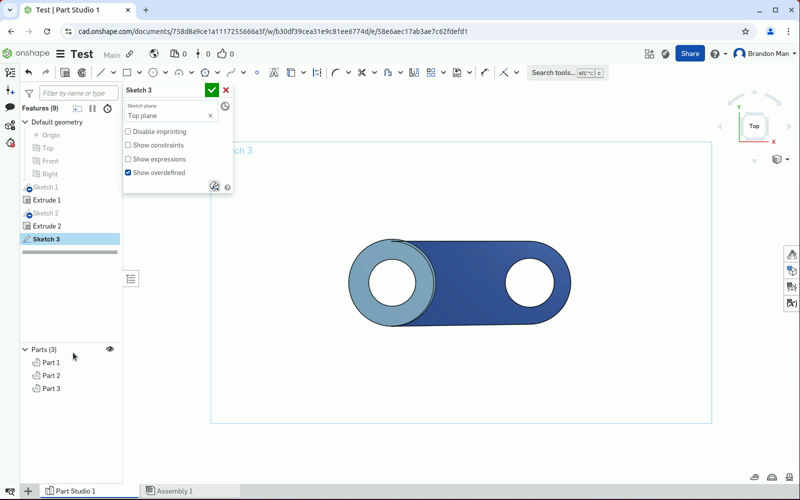
key(y)
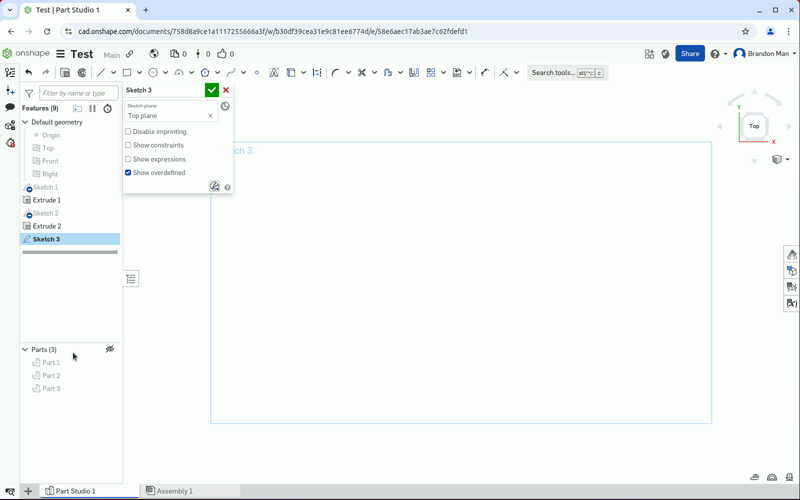
key(c)
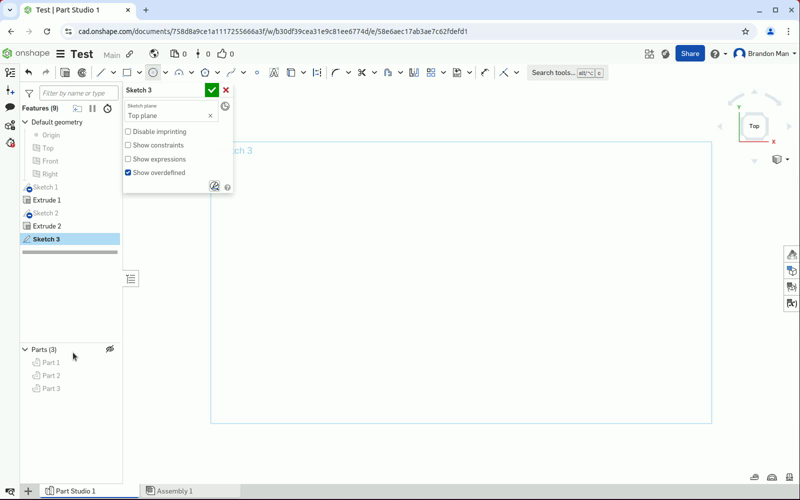
key_down(shift)
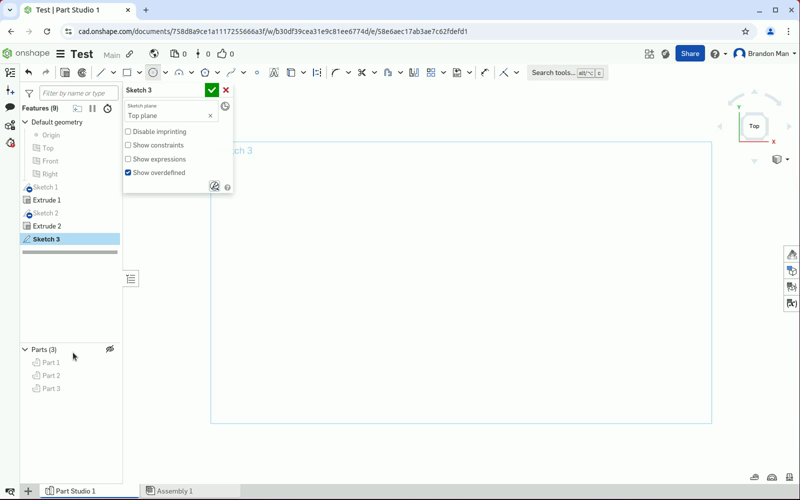
mouse_move(392, 282)
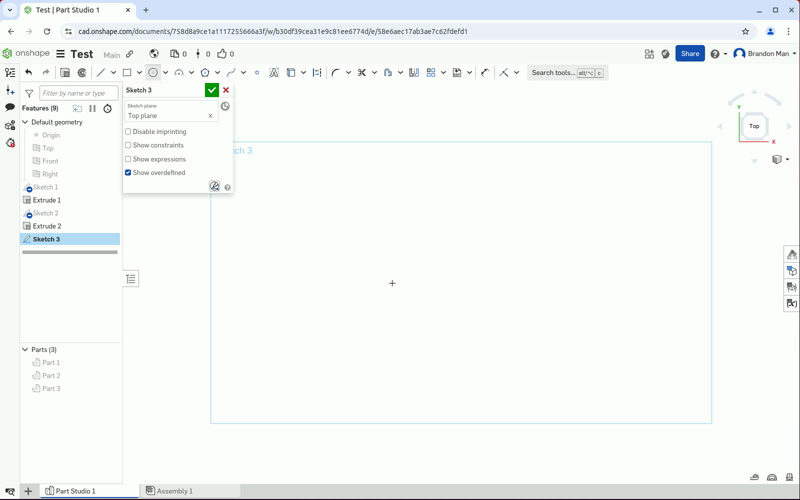
click(392, 282)
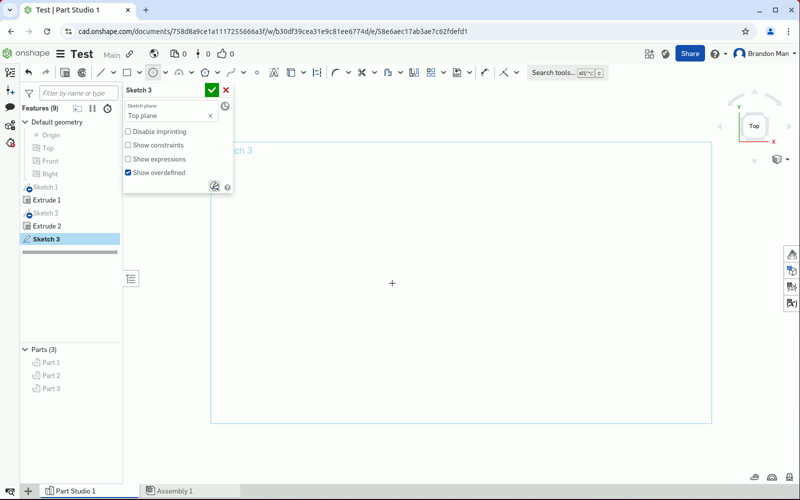
key_up(shift)
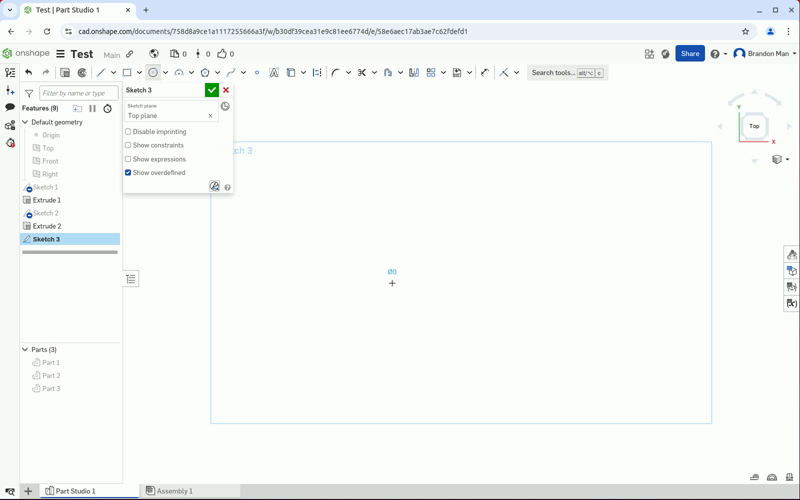
mouse_move(435, 282)
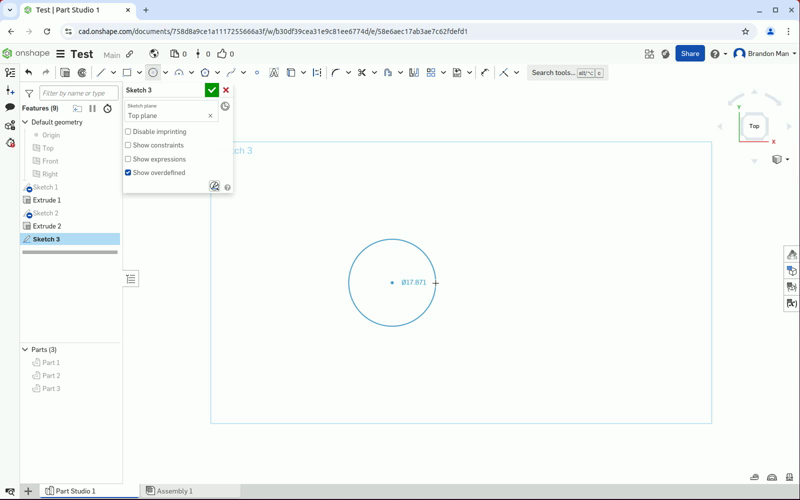
click(435, 282)
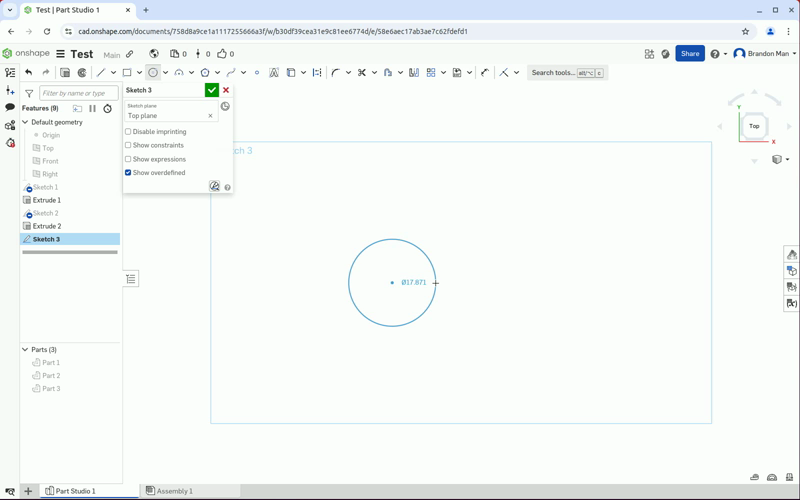
key(esc)
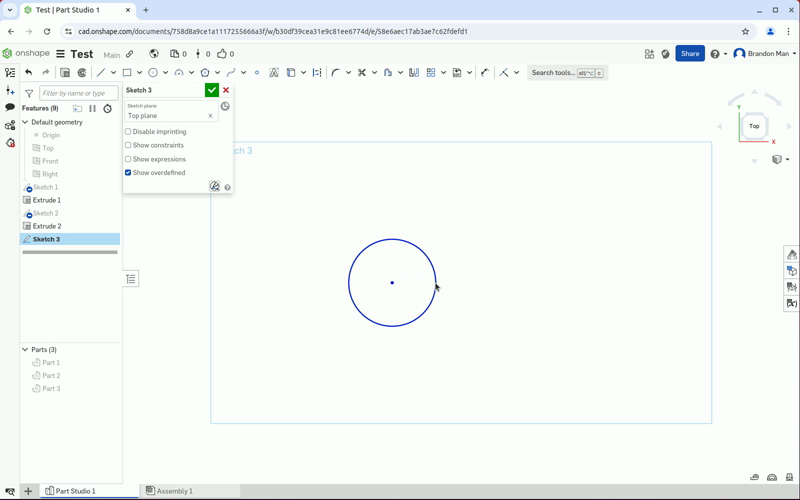
key(c)
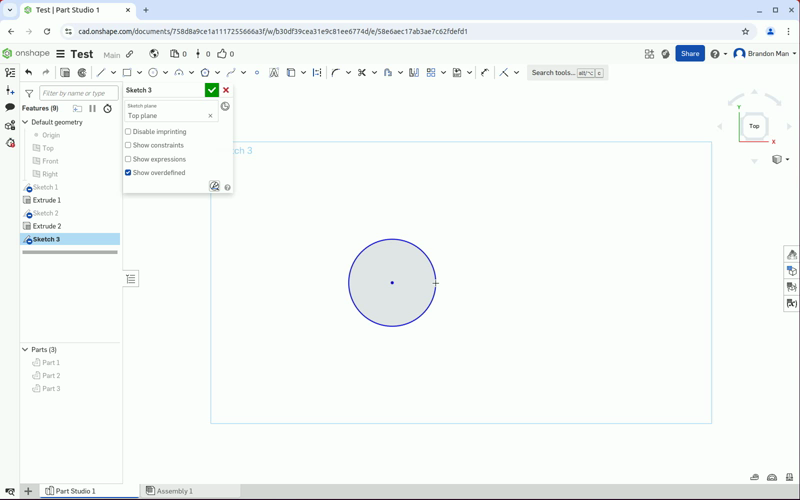
key_down(shift)
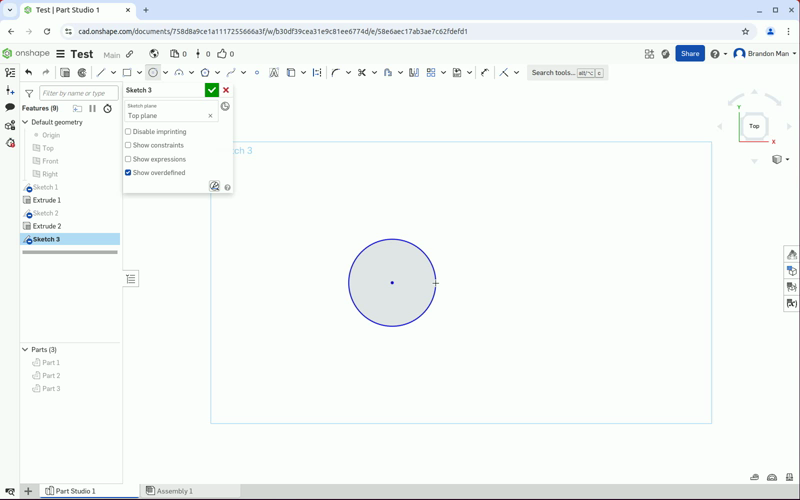
mouse_move(392, 282)
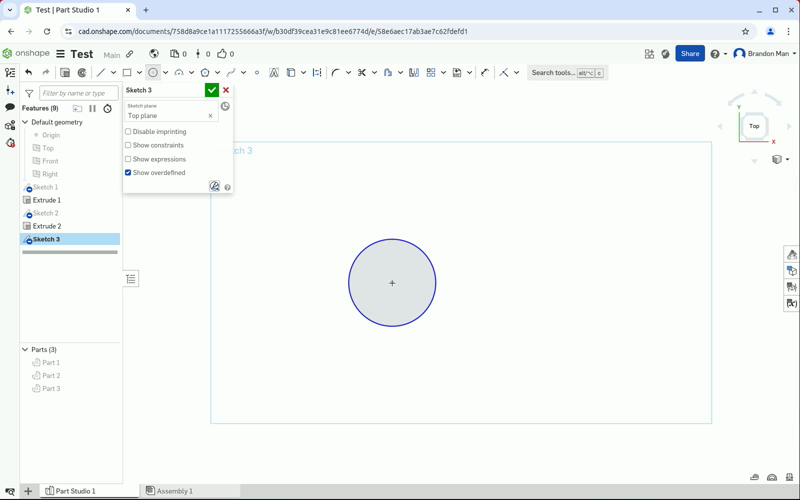
click(392, 282)
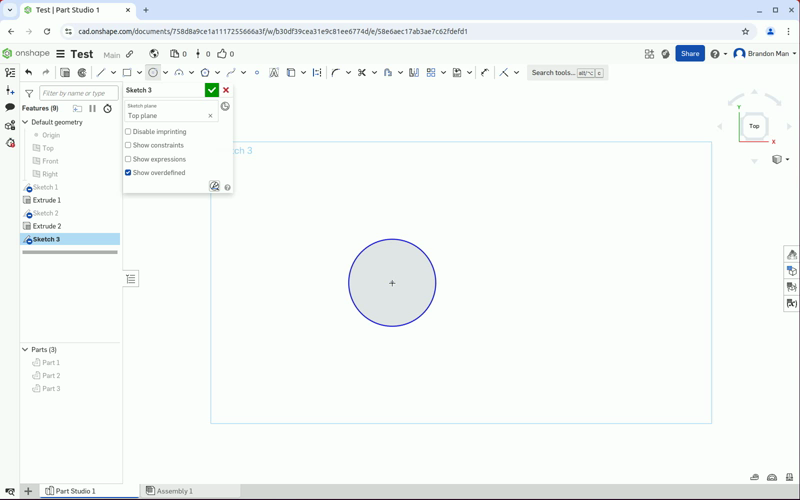
key_up(shift)
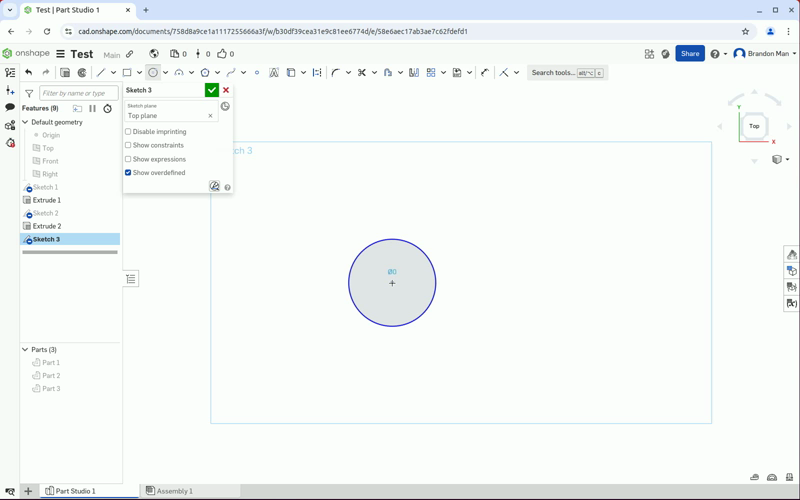
mouse_move(415, 282)
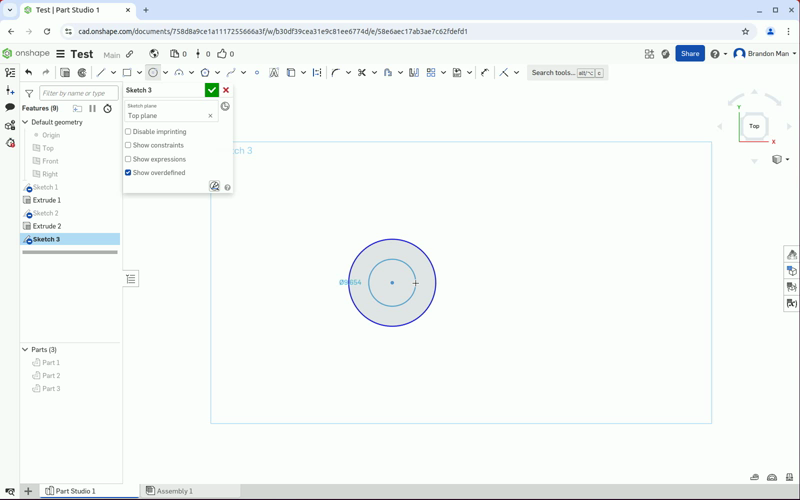
click(415, 282)
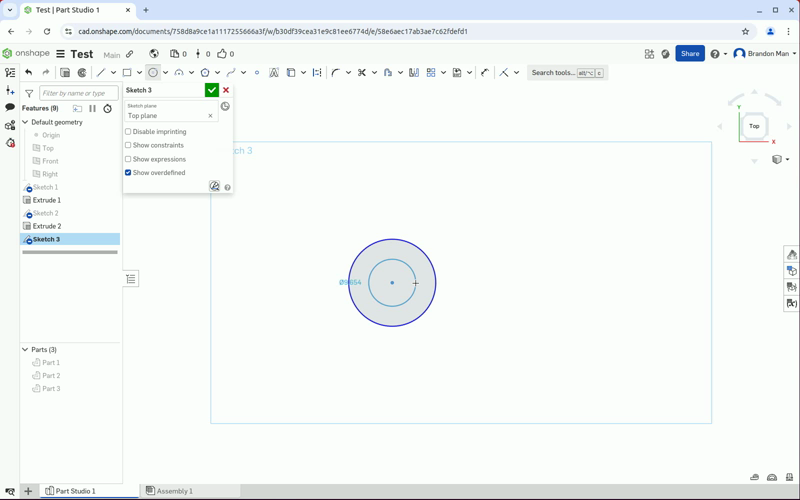
key(esc)
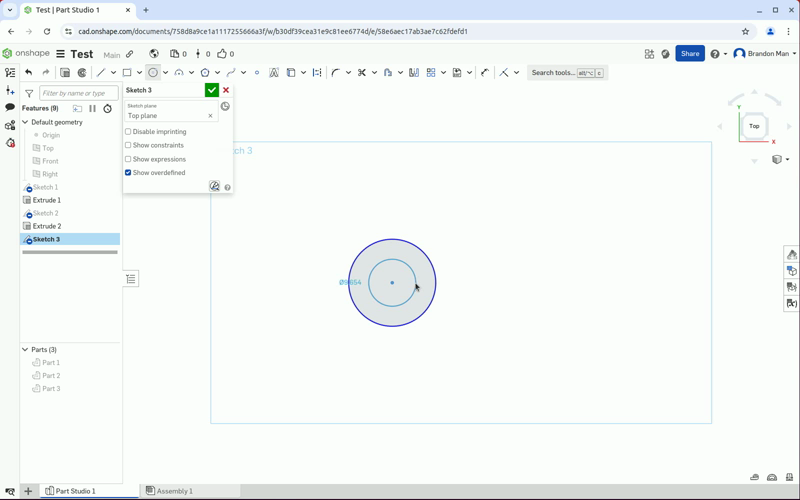
mouse_move(404, 317)
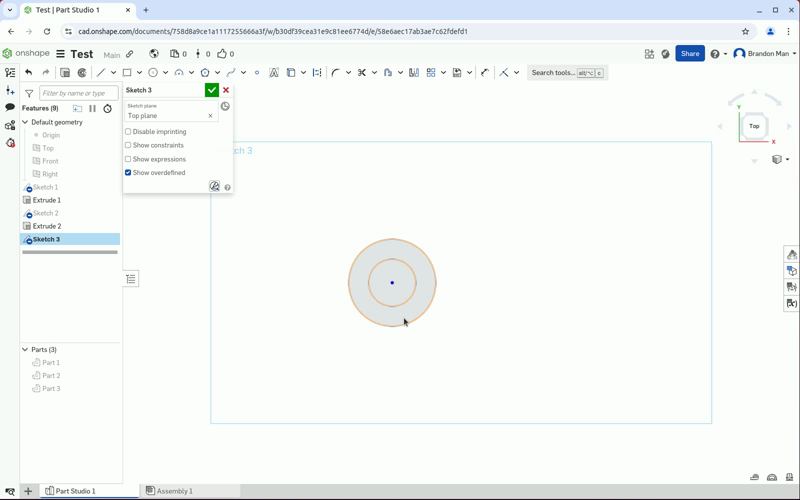
click(404, 317)
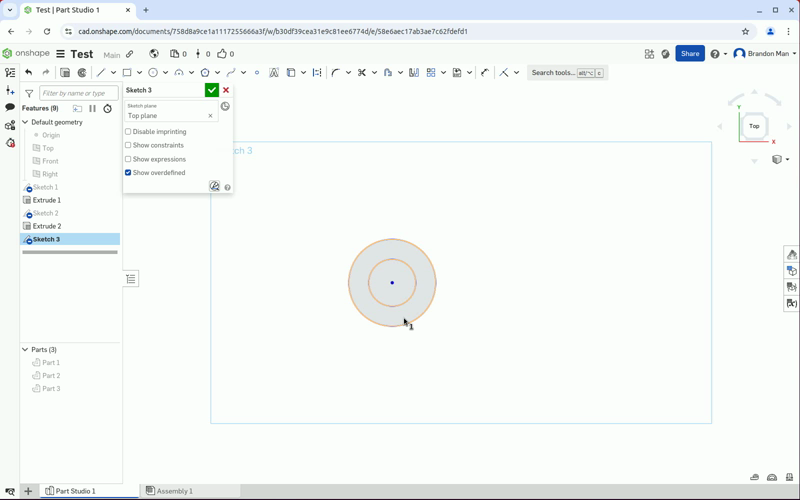
mouse_move(73, 352)
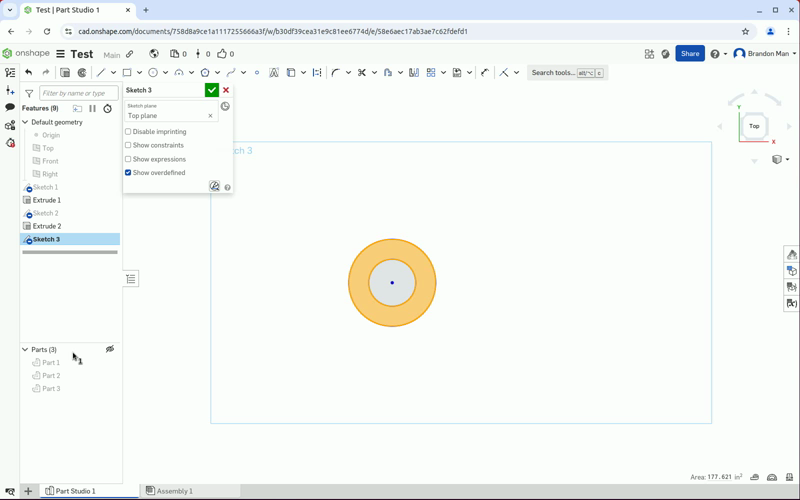
key(shift+y)
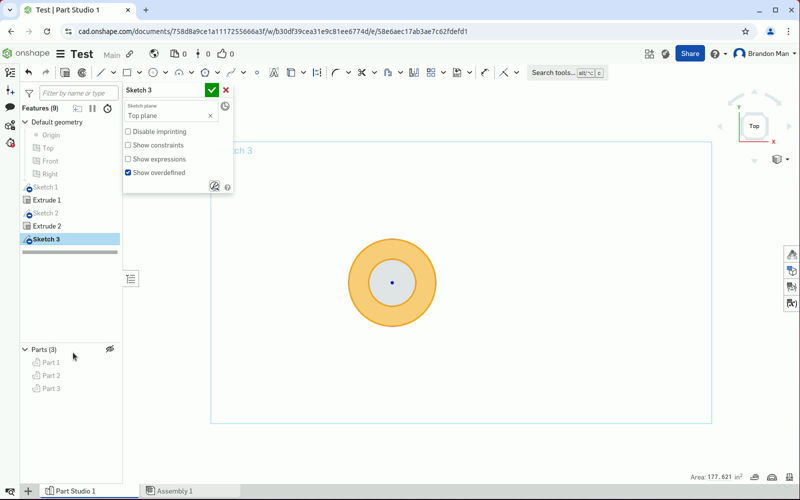
key(shift+e)
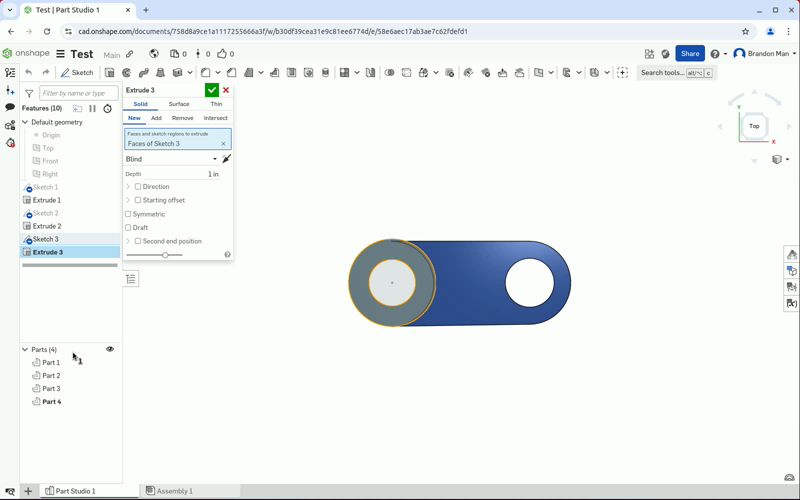
mouse_move(143, 106)
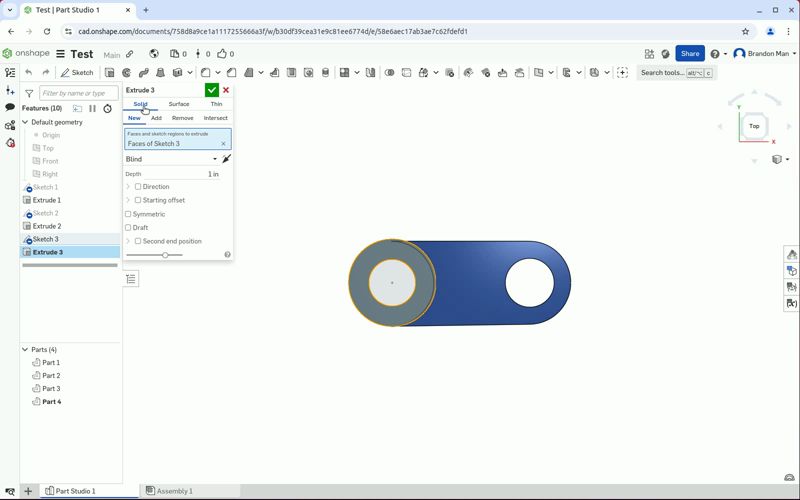
click(143, 106)
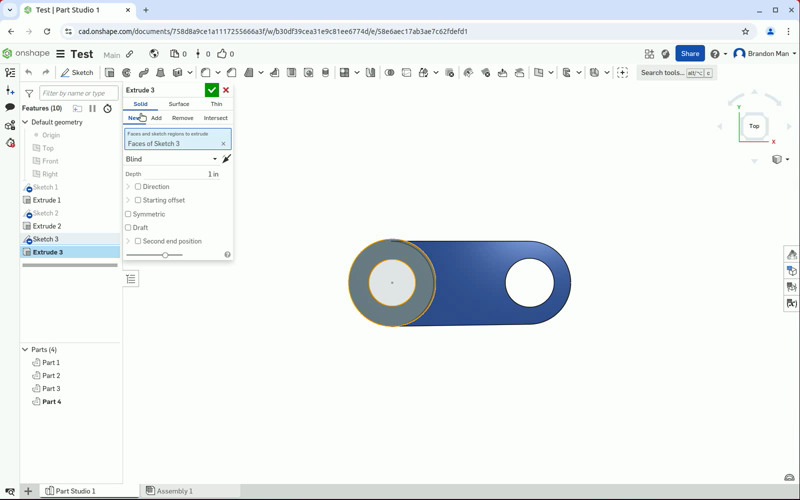
mouse_move(137, 120)
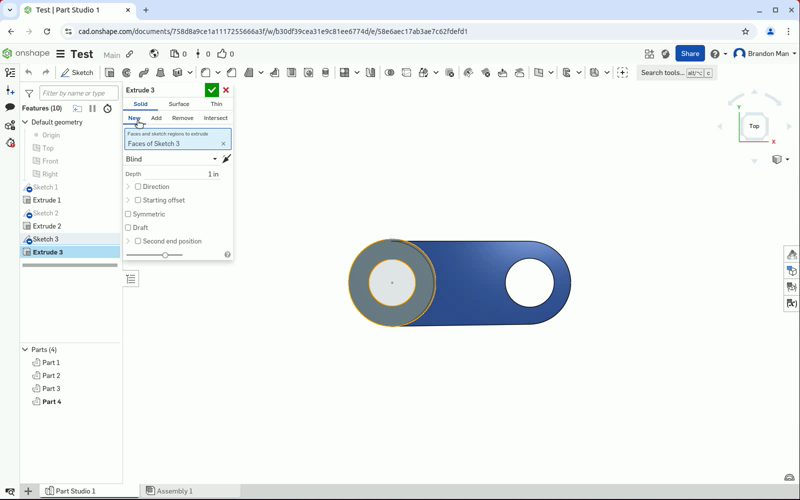
click(137, 120)
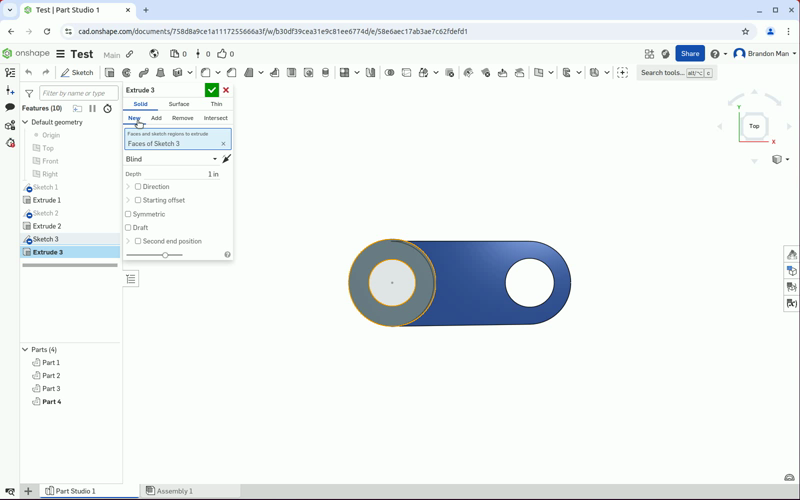
key(tab, 4)
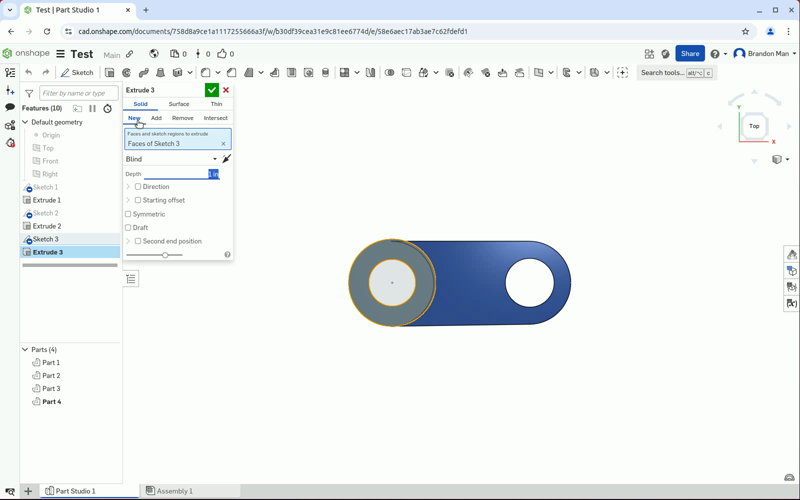
text(15.165)
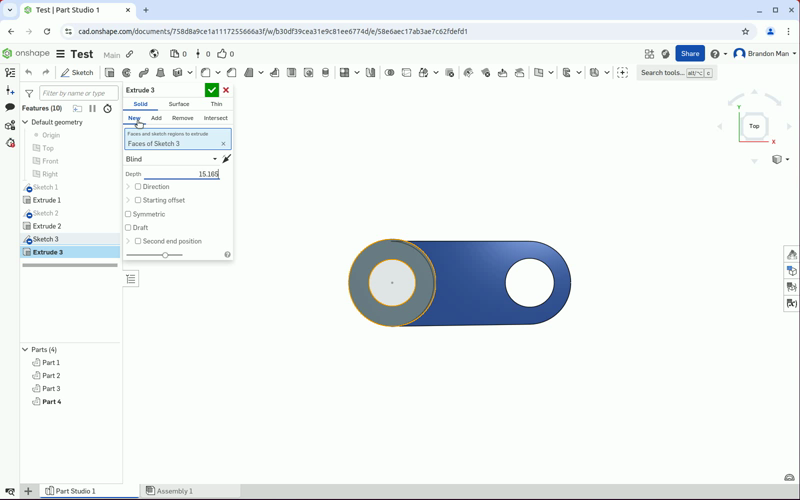
key(enter)
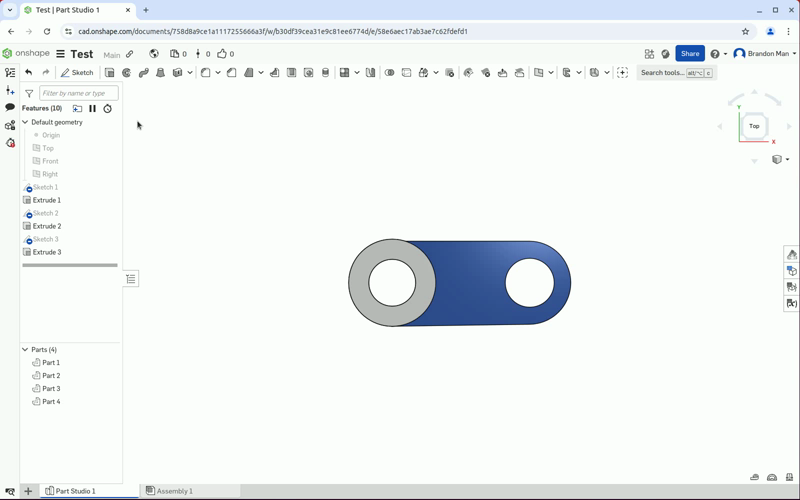
key(shift+h)
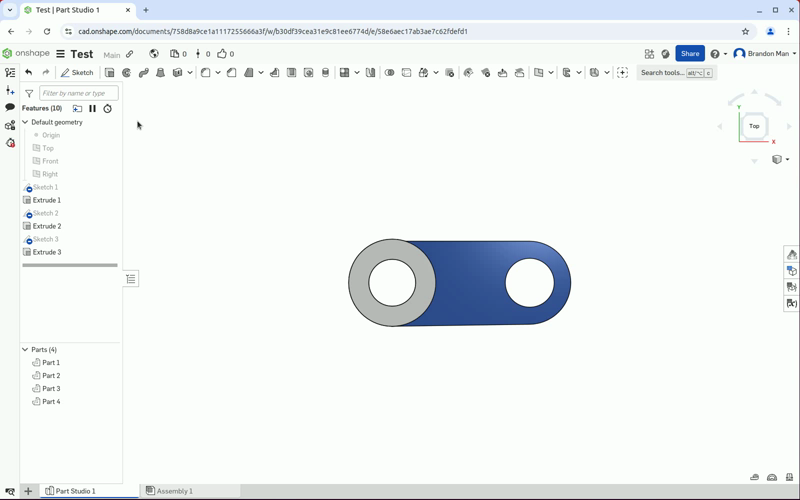
key(shift+h)
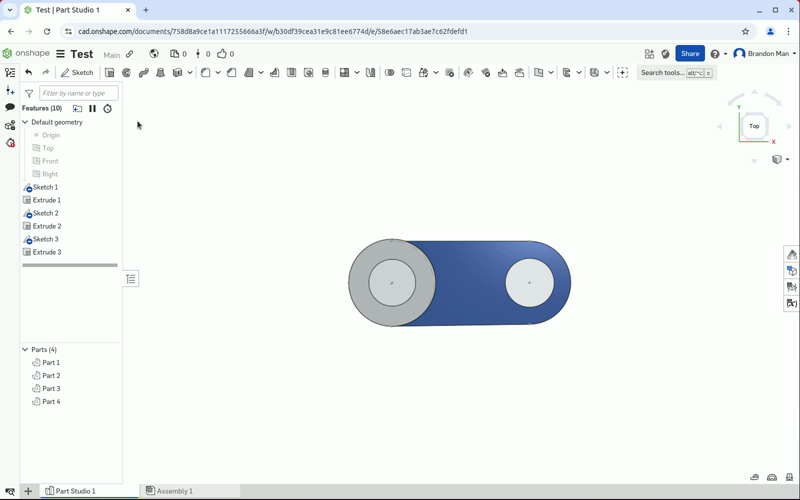
key(shift+7)
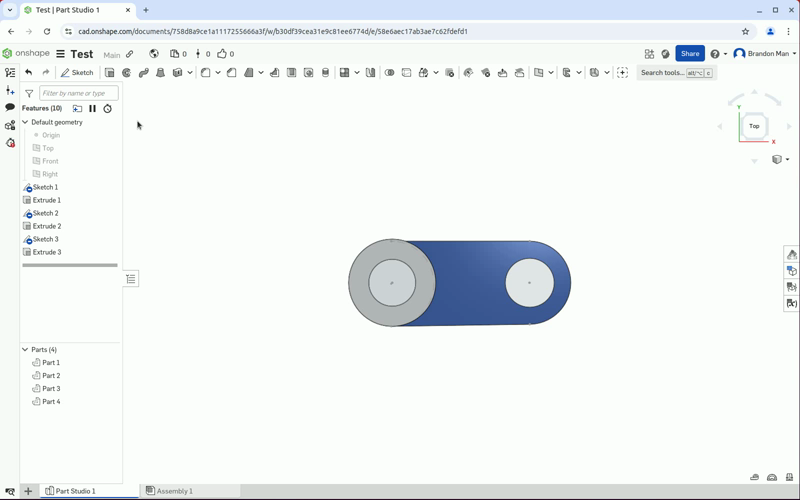
key(up, 3)
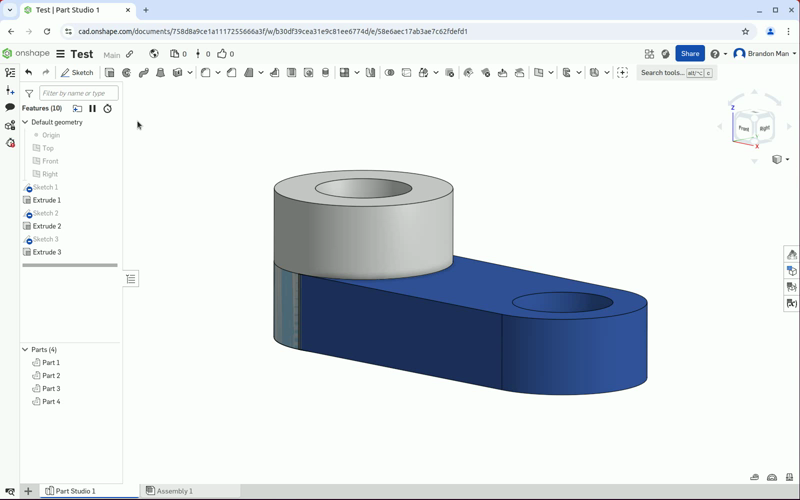
key(left, 3)
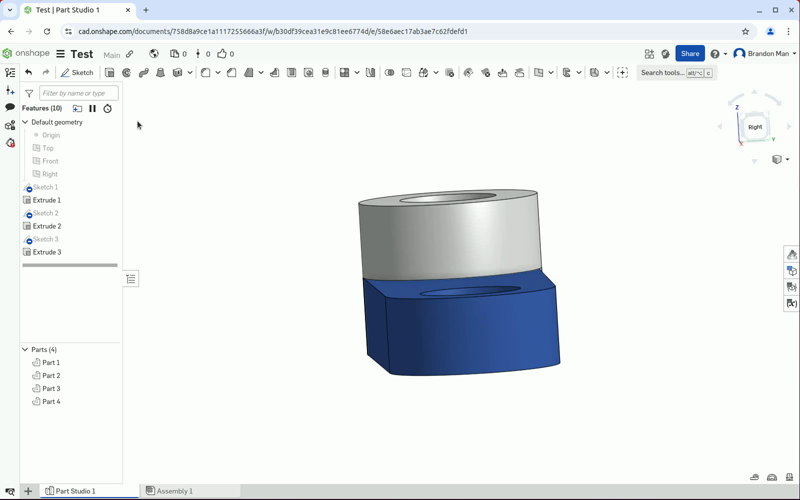
key(right, 3)
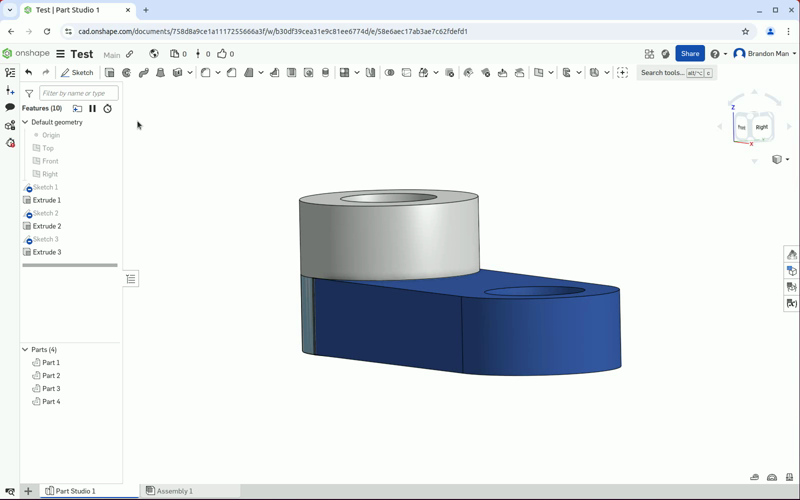
key(down, 3)
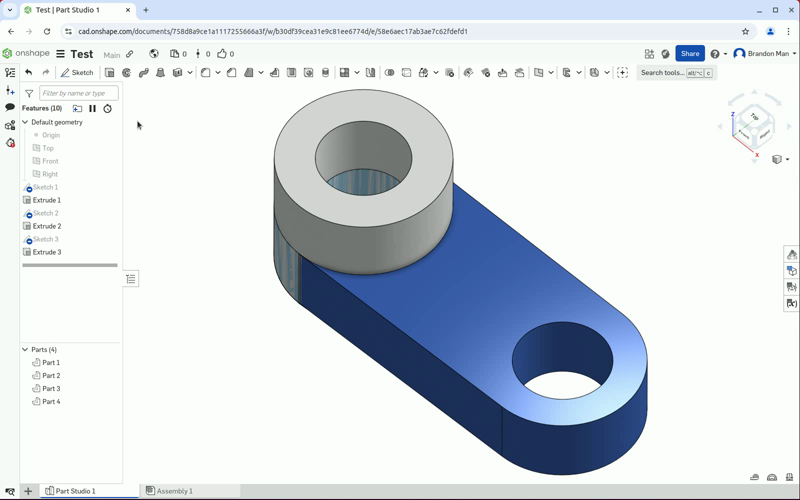
mouse_move(73, 189)
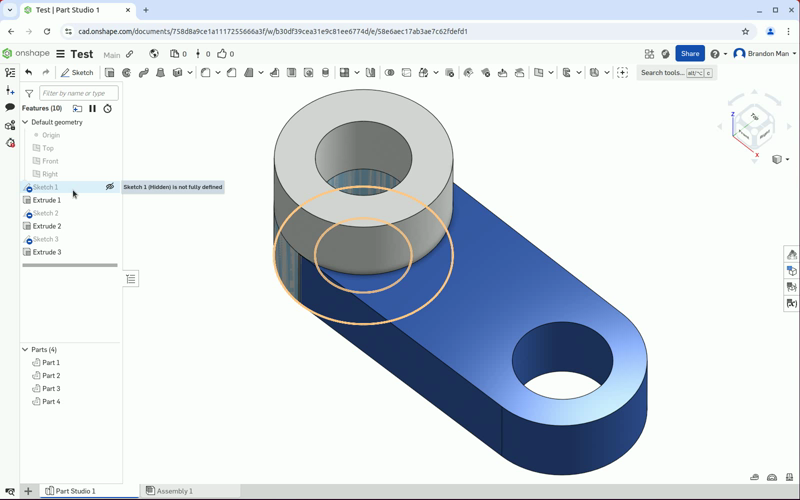
click(73, 189)